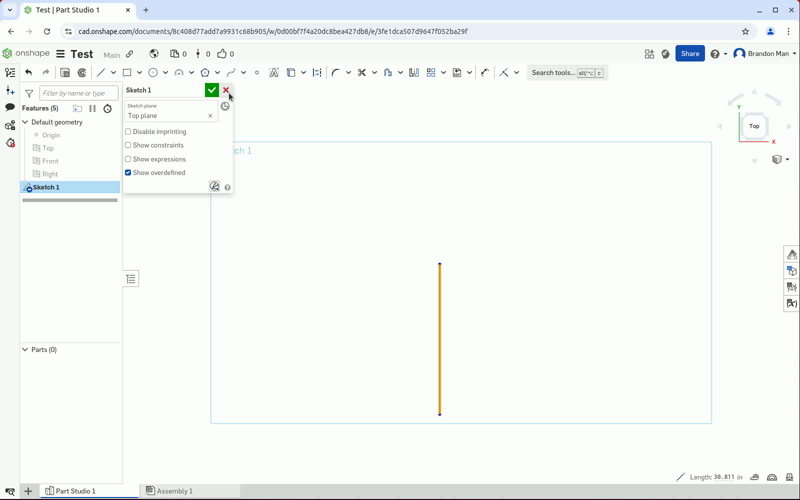
key(shift+h)
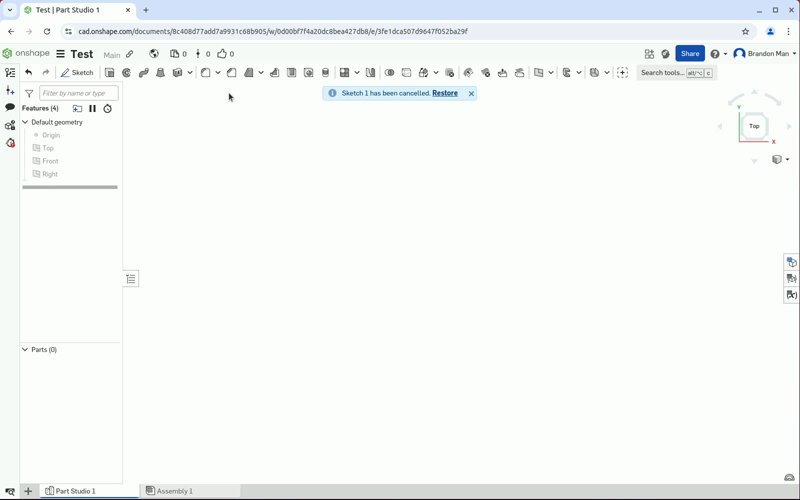
mouse_move(73, 352)
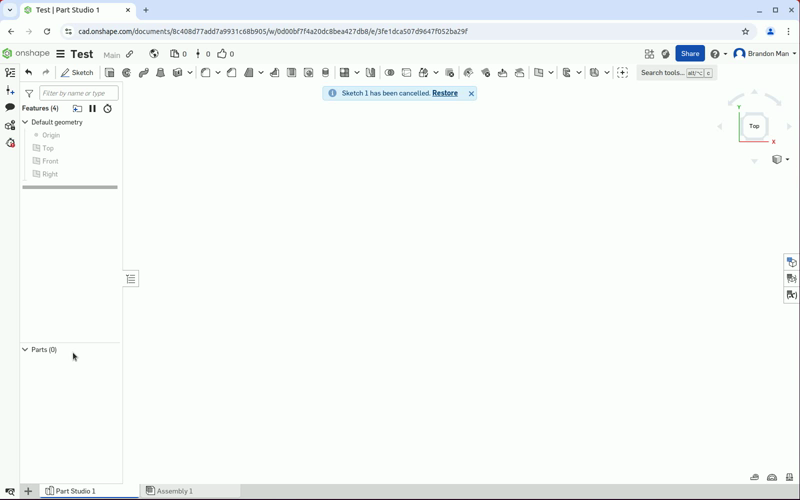
key(y)
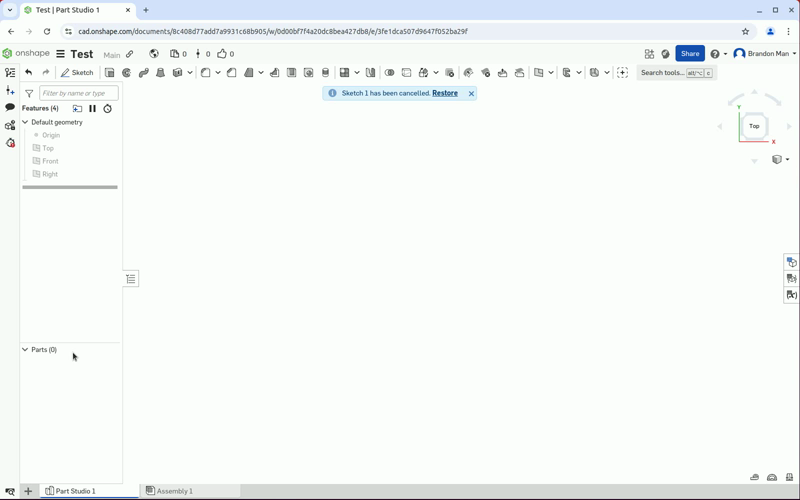
key(shift+p)
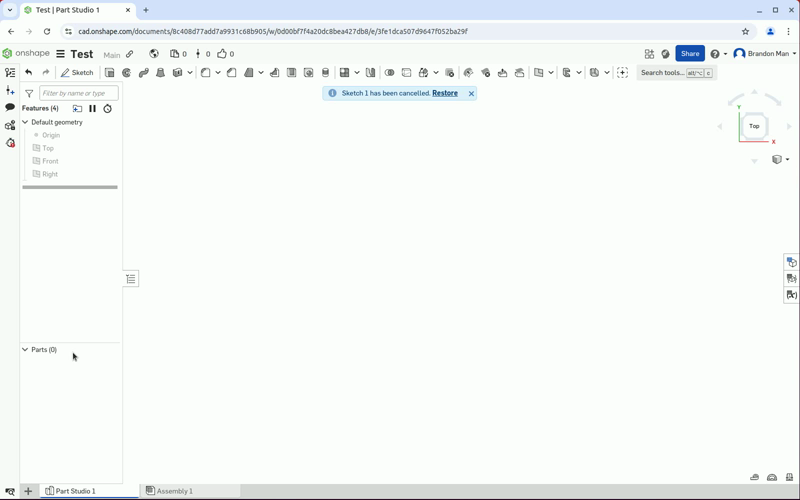
key(space)
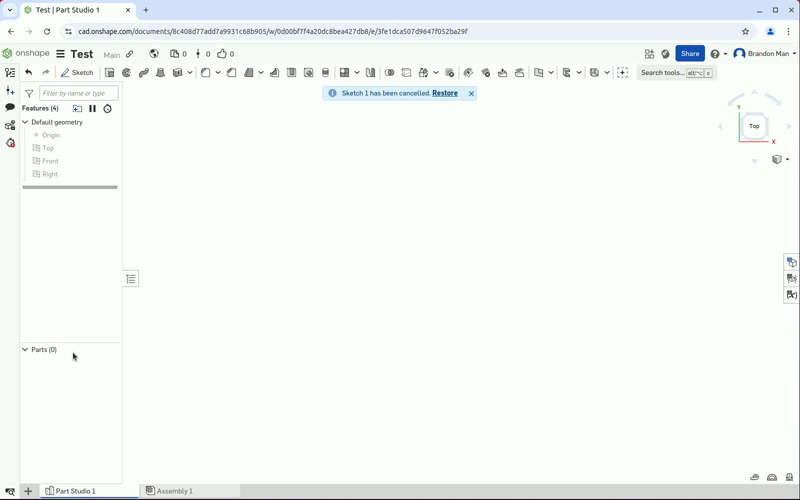
key_down(shift)
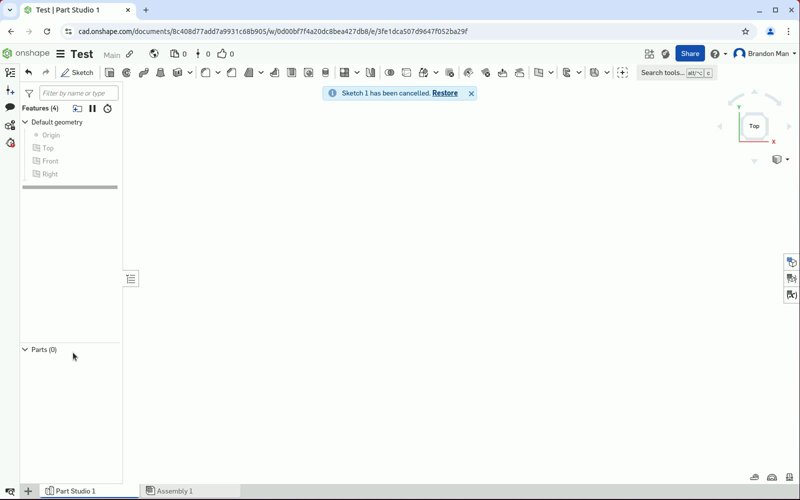
key(up)
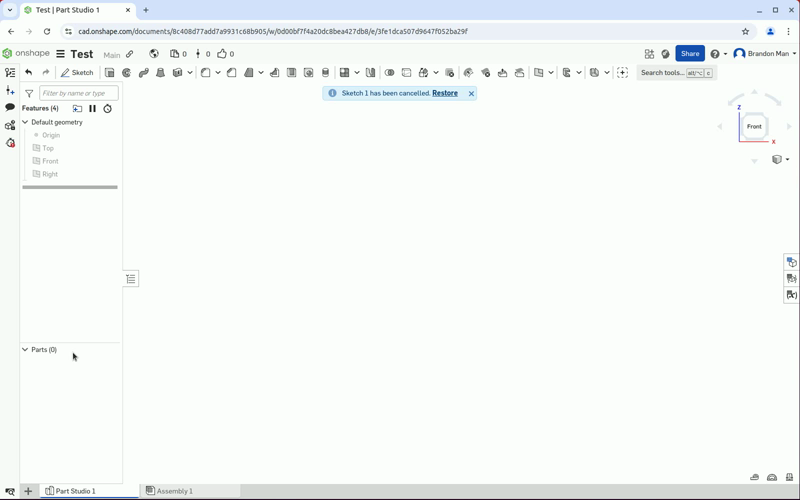
key_up(shift)
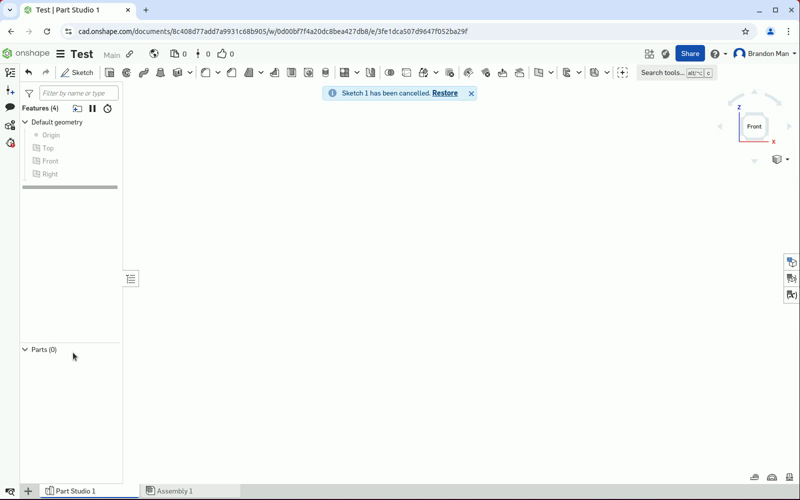
key(space)
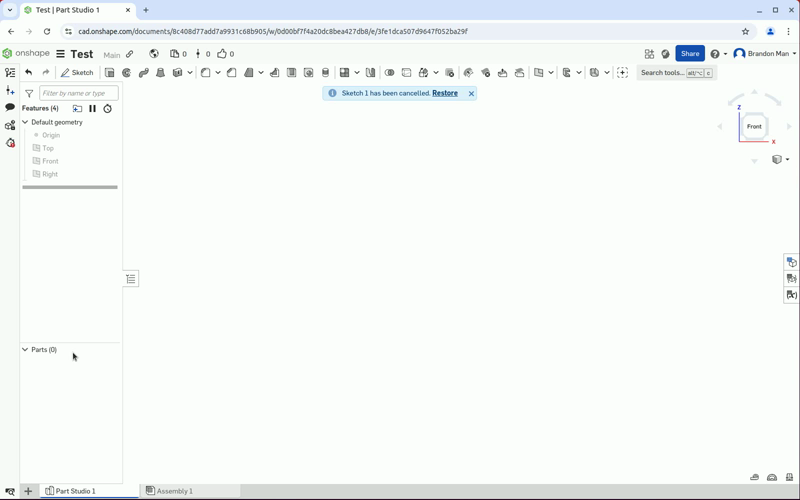
key_down(shift)
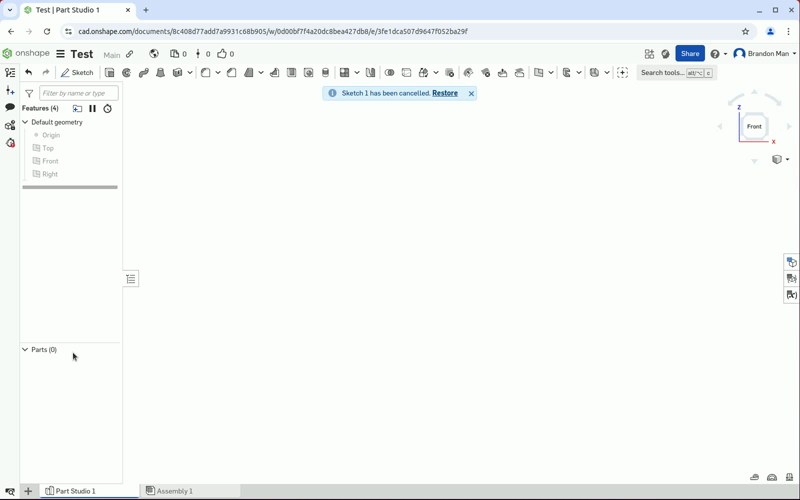
key(left)
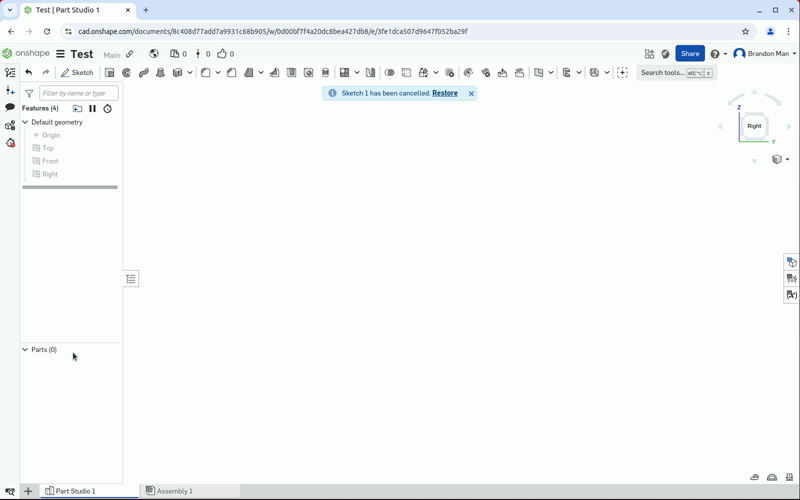
key_up(shift)
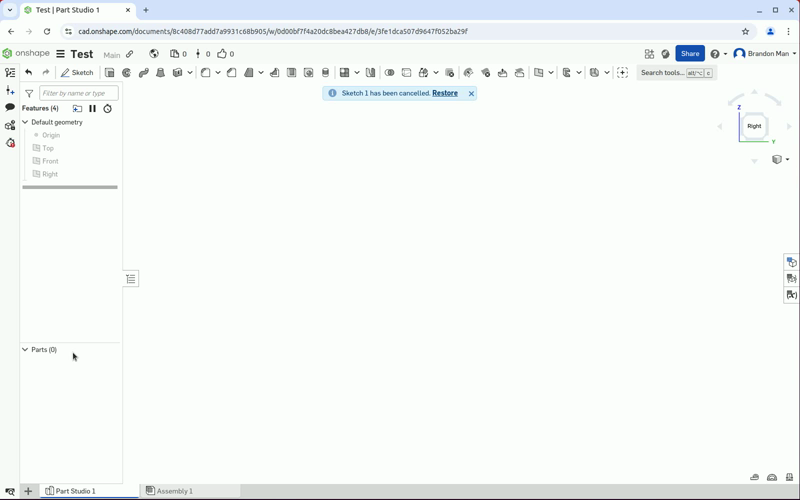
mouse_move(73, 352)
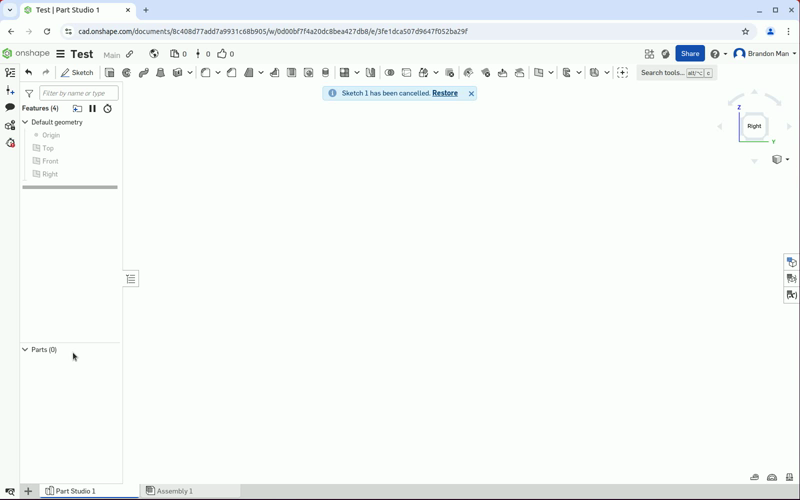
key(shift+y)
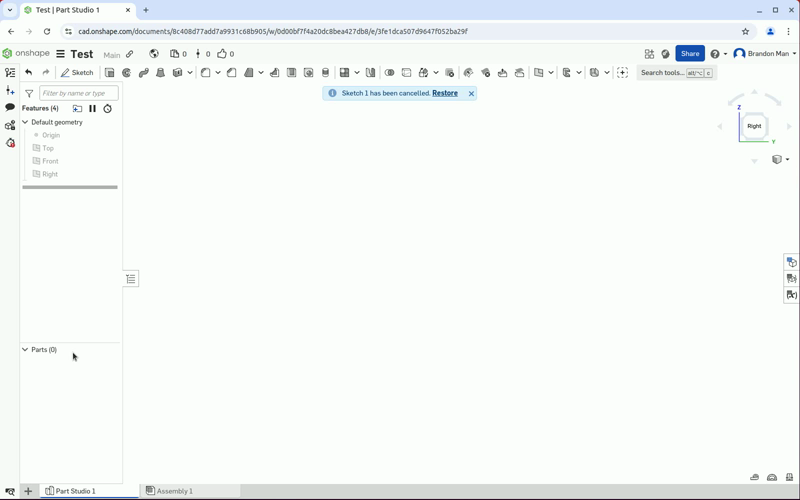
key(shift+s)
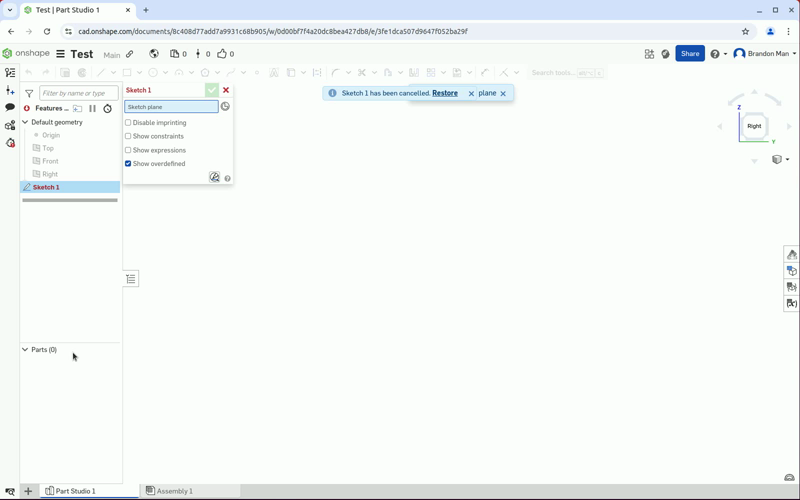
mouse_move(73, 176)
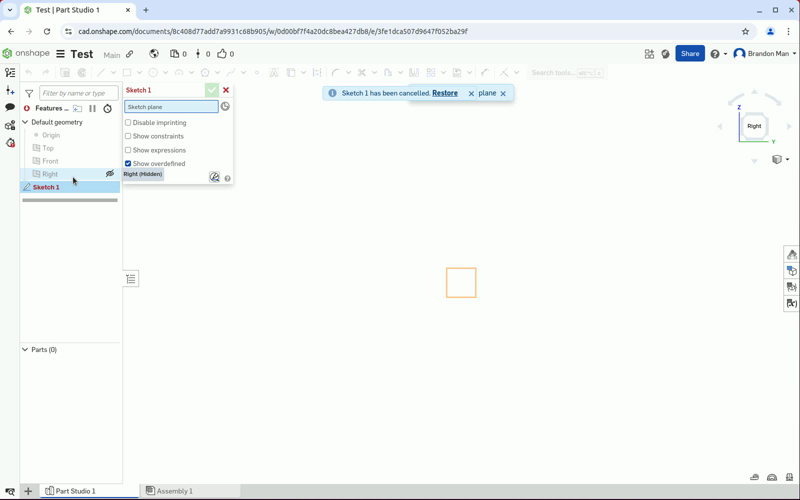
click(73, 176)
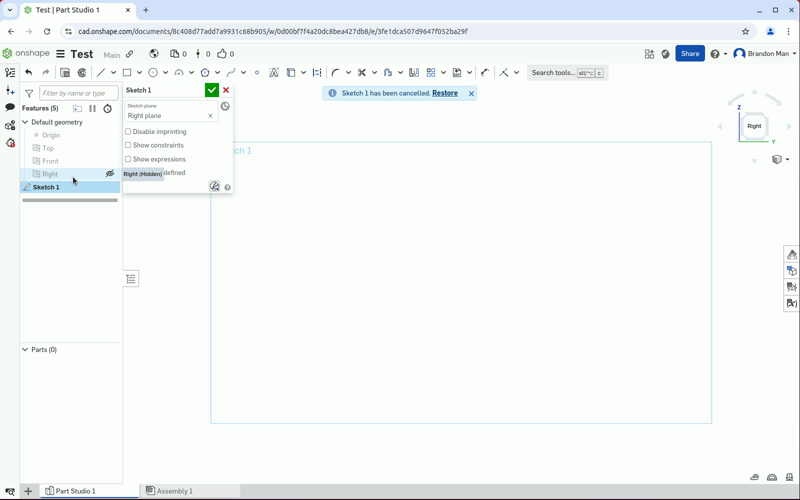
mouse_move(73, 352)
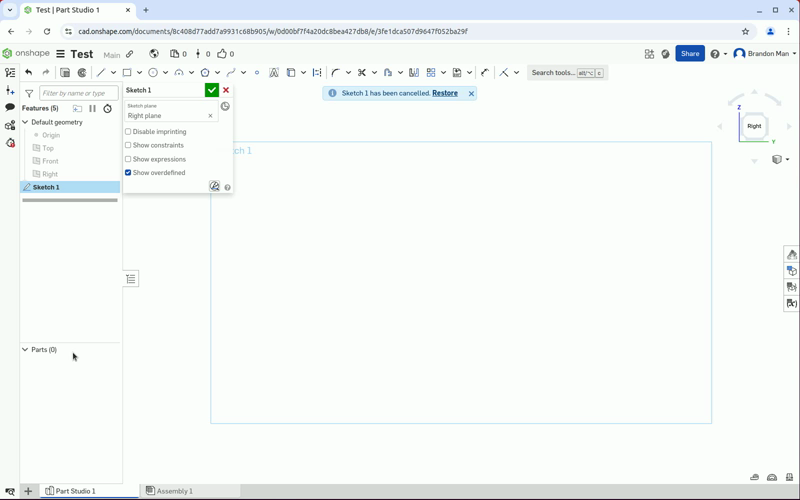
key(y)
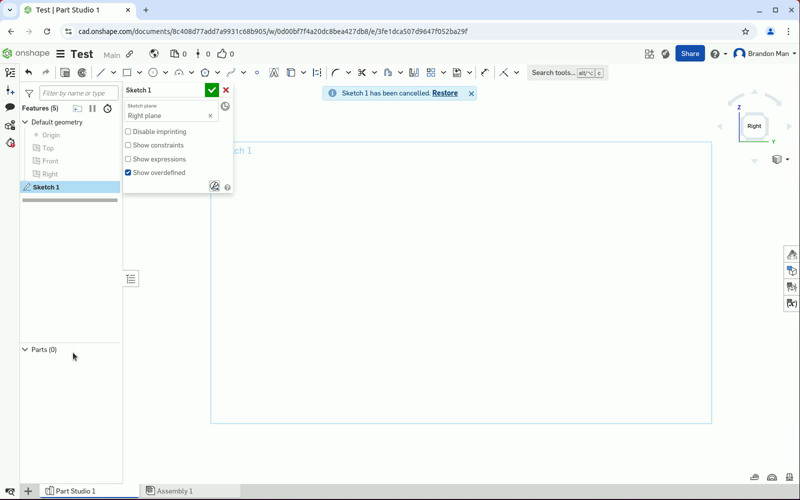
key(l)
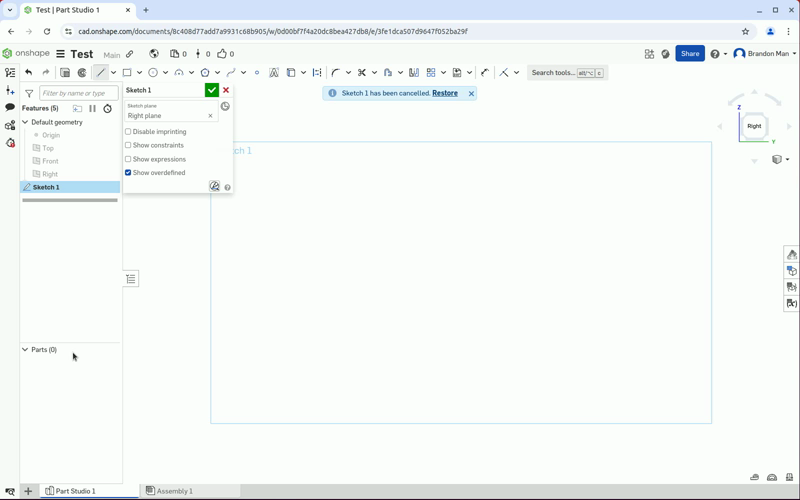
key_down(shift)
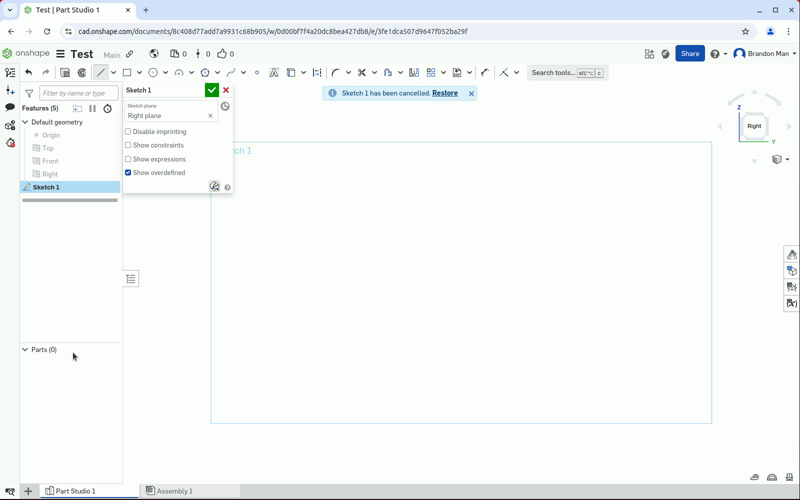
mouse_move(460, 282)
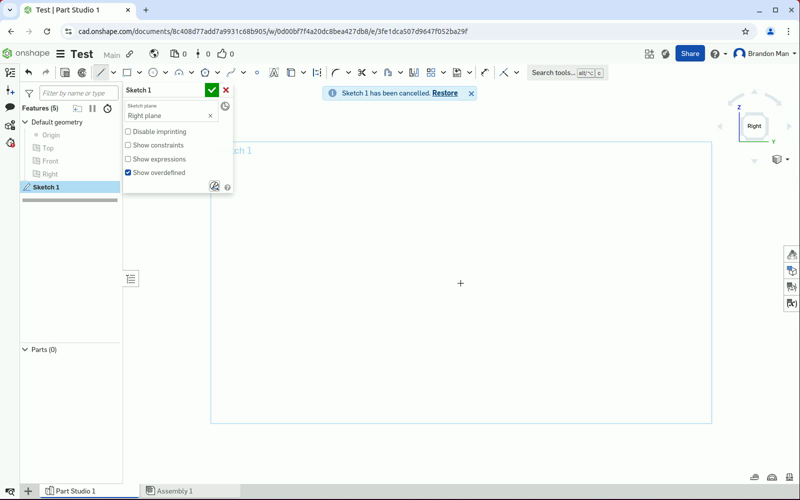
click(460, 282)
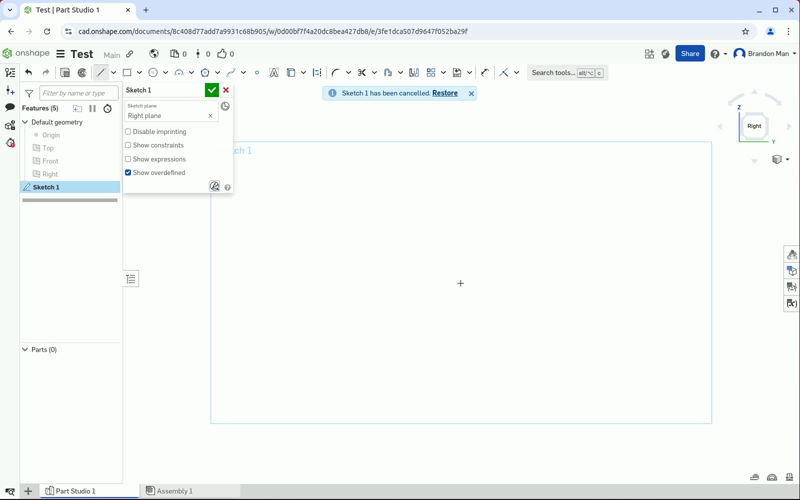
key_up(shift)
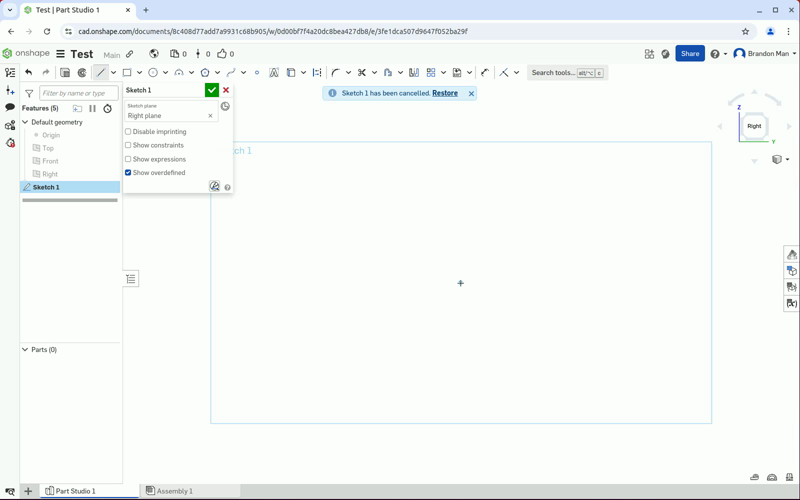
key_down(shift)
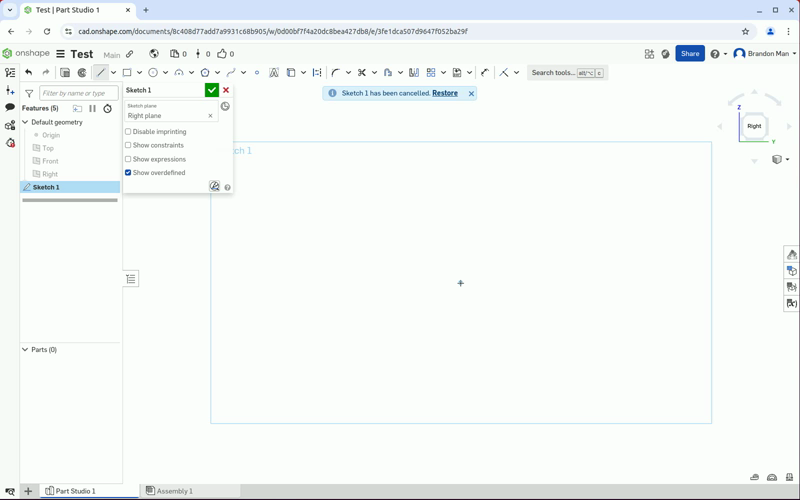
mouse_move(490, 282)
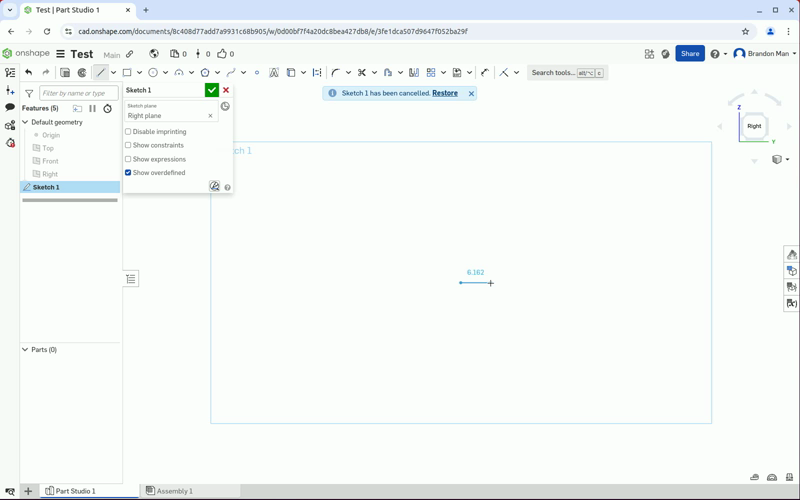
mouse_move(492, 282)
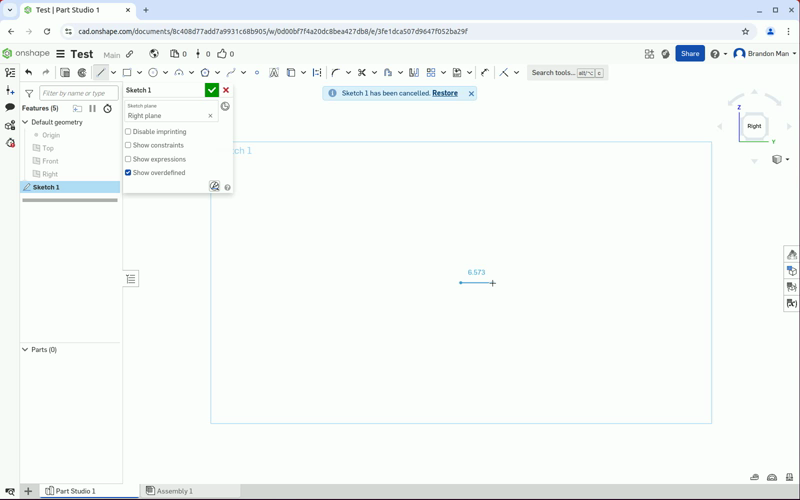
click(492, 282)
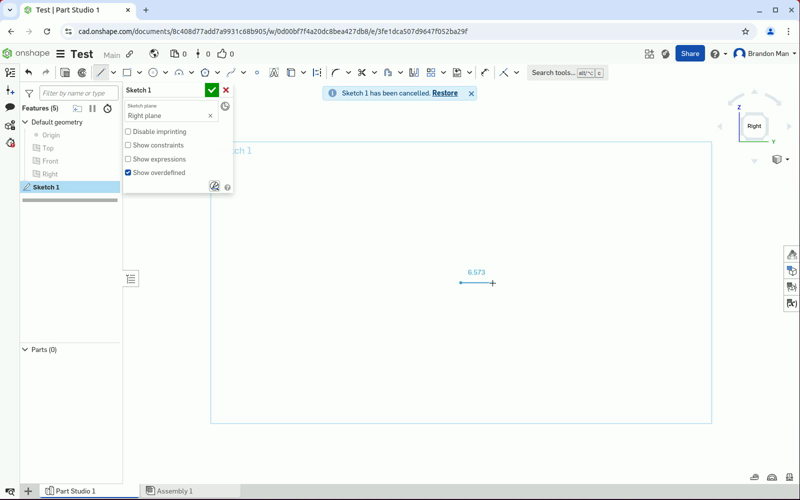
key_up(shift)
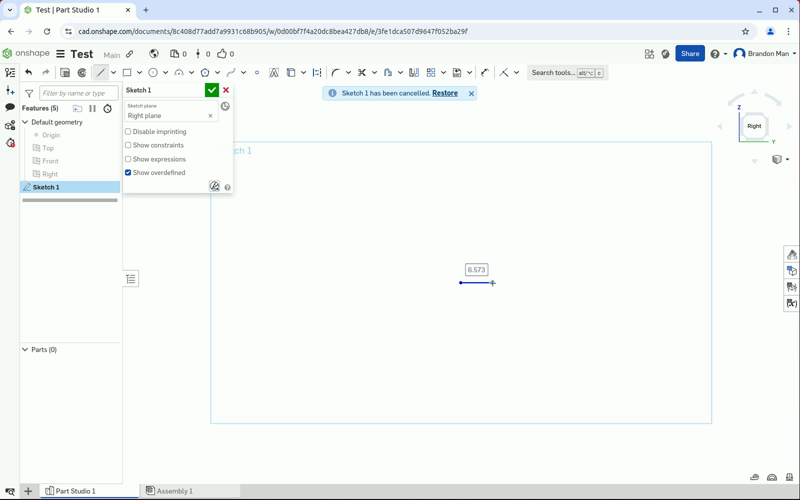
key_down(shift)
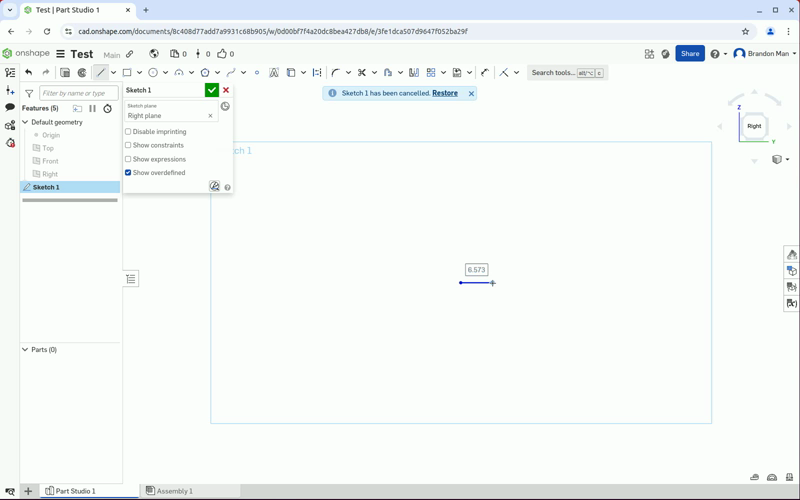
mouse_move(522, 282)
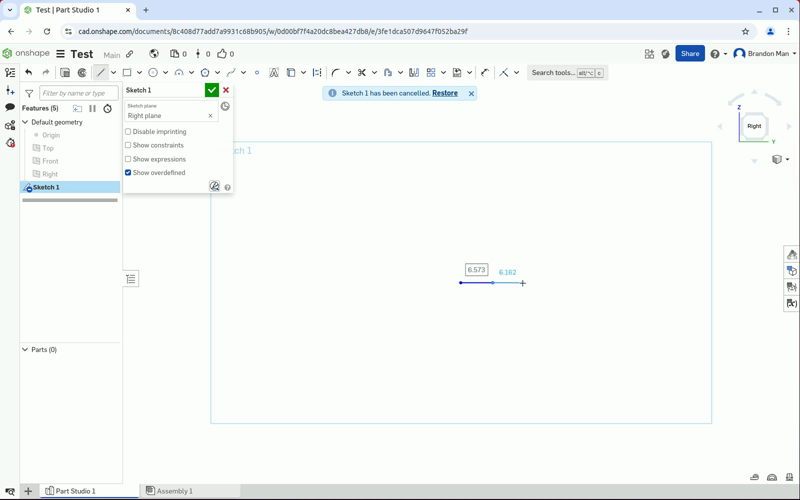
mouse_move(492, 248)
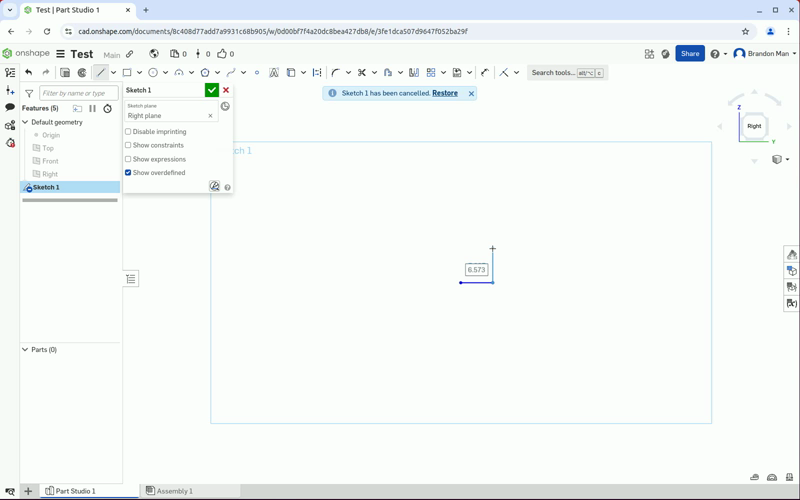
click(492, 248)
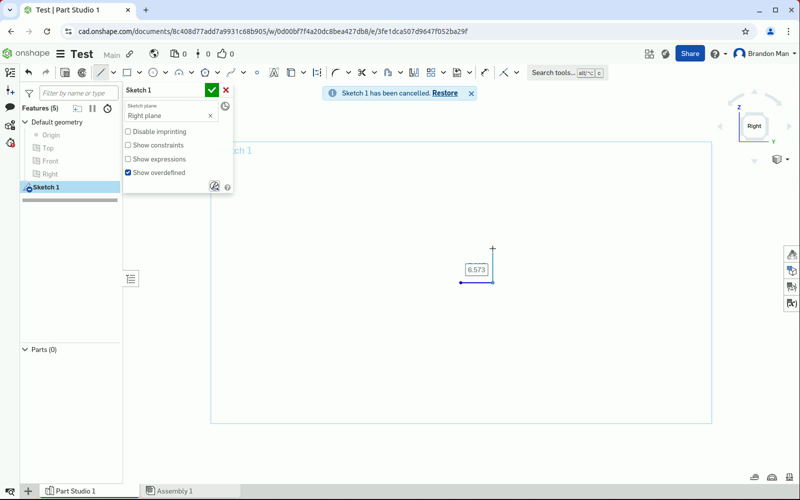
key_up(shift)
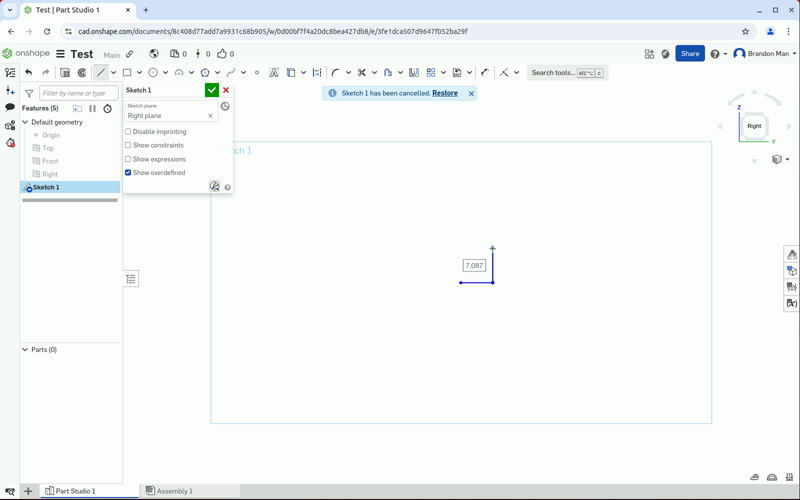
key_down(shift)
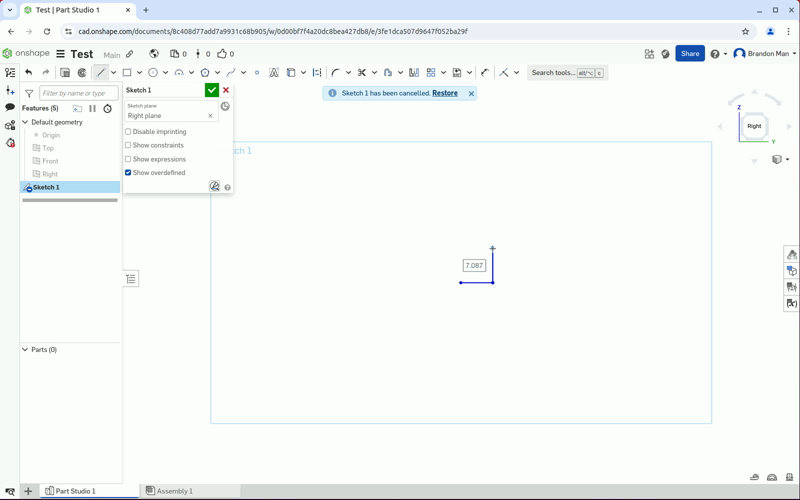
mouse_move(522, 248)
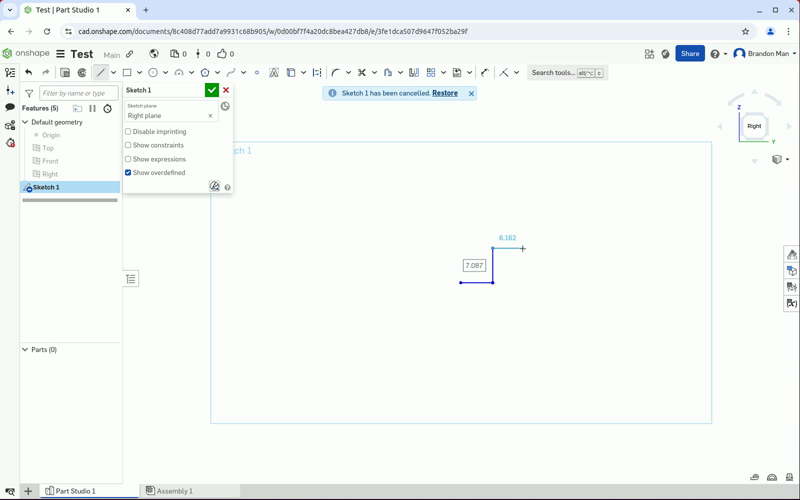
mouse_move(460, 248)
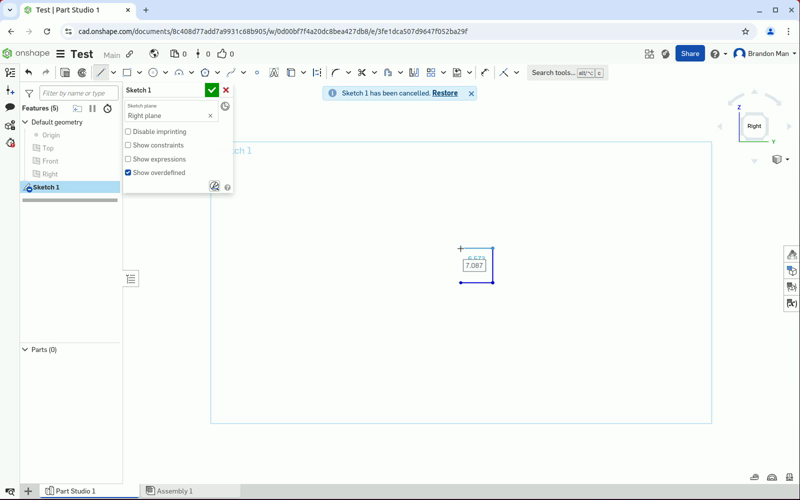
click(460, 248)
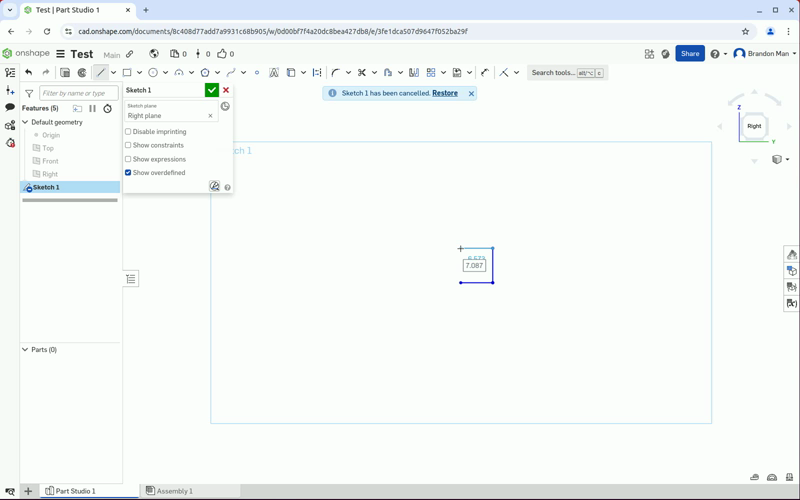
key_up(shift)
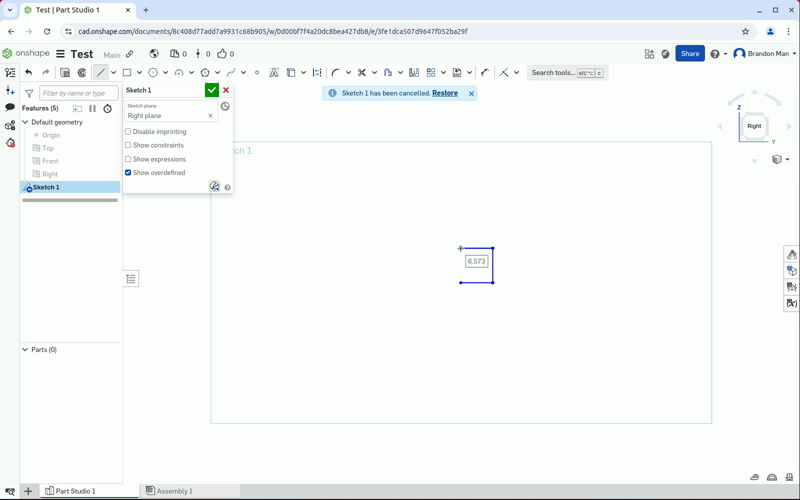
mouse_move(490, 248)
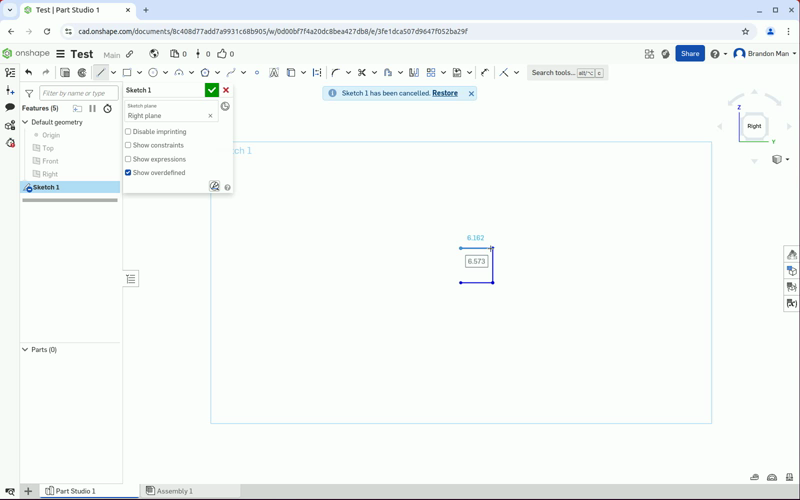
key_down(shift)
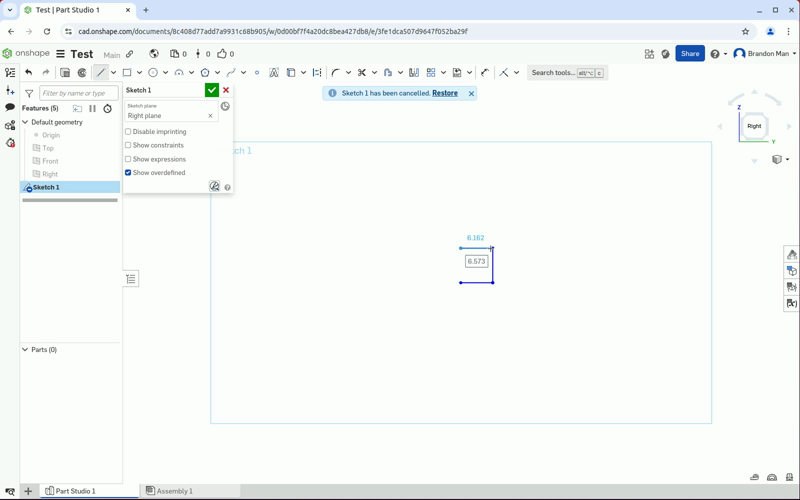
mouse_move(460, 282)
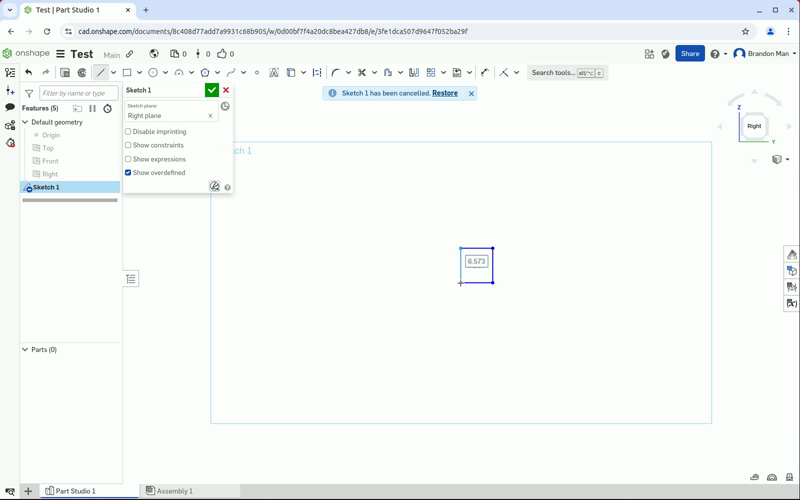
key_up(shift)
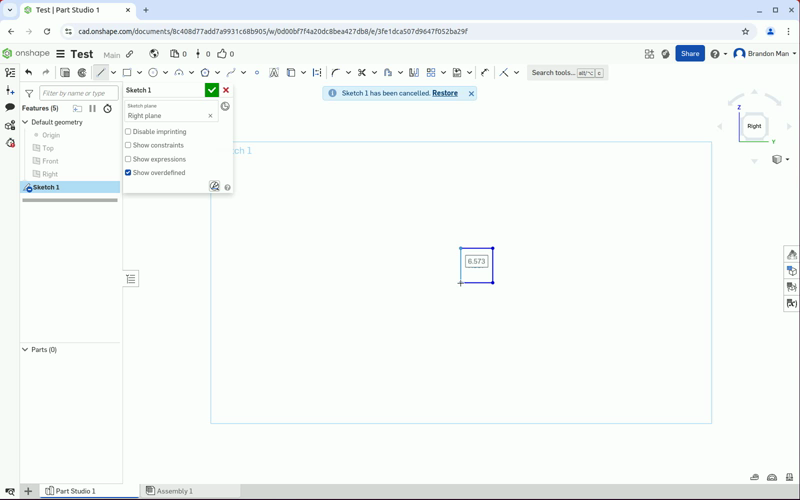
click(460, 282)
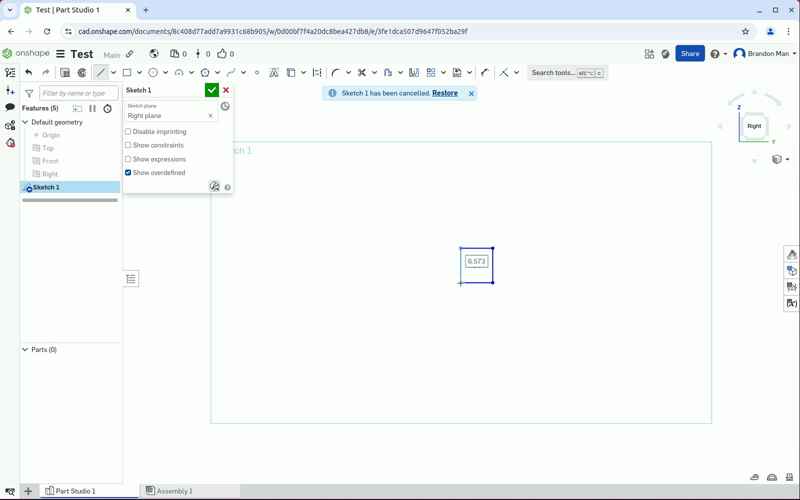
key(esc)
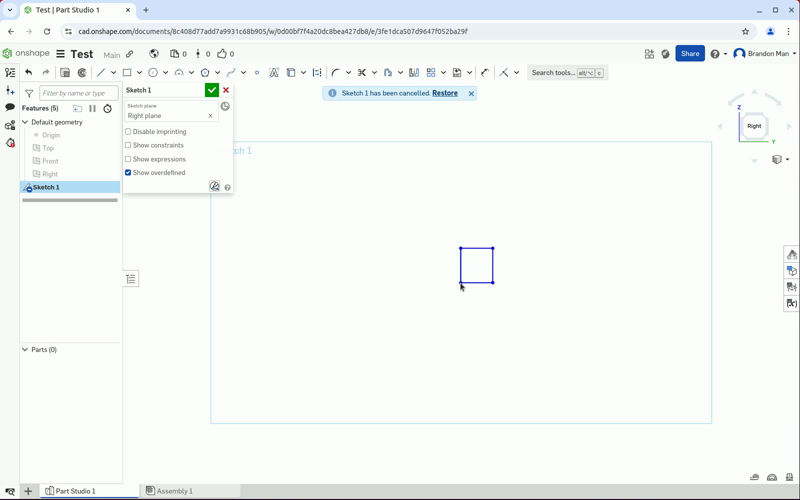
mouse_move(480, 265)
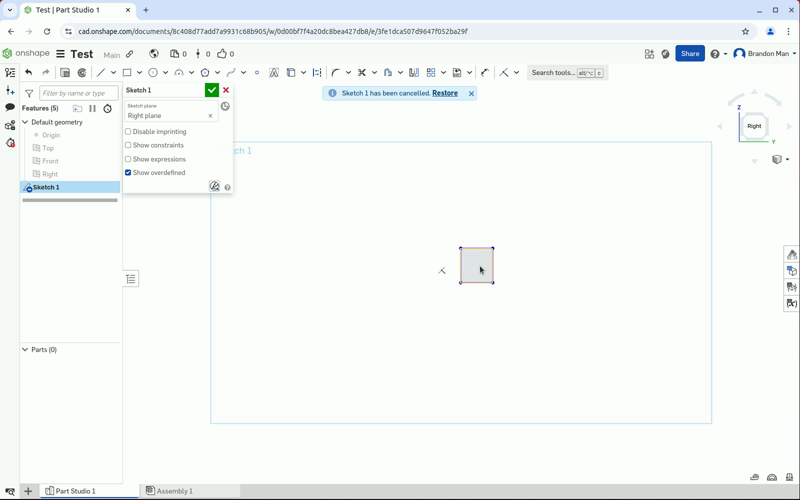
scroll(6)
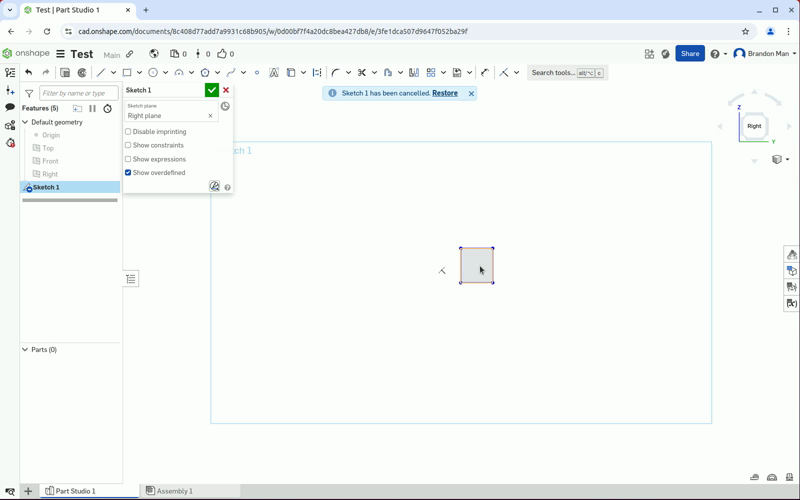
scroll(6)
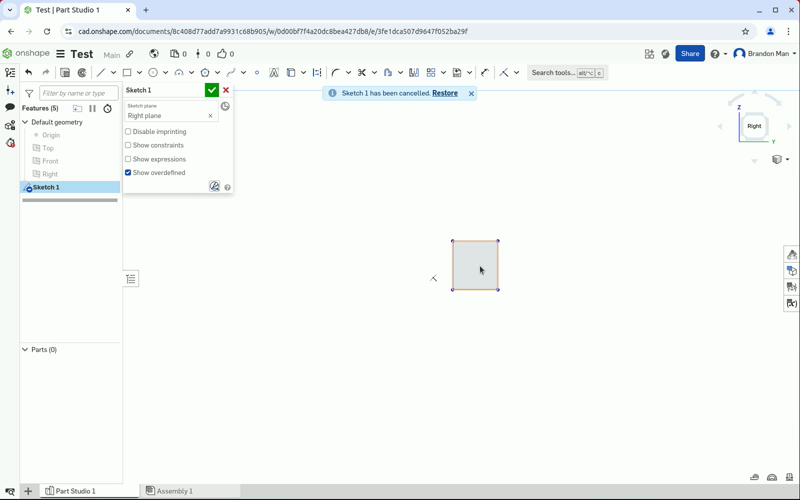
scroll(6)
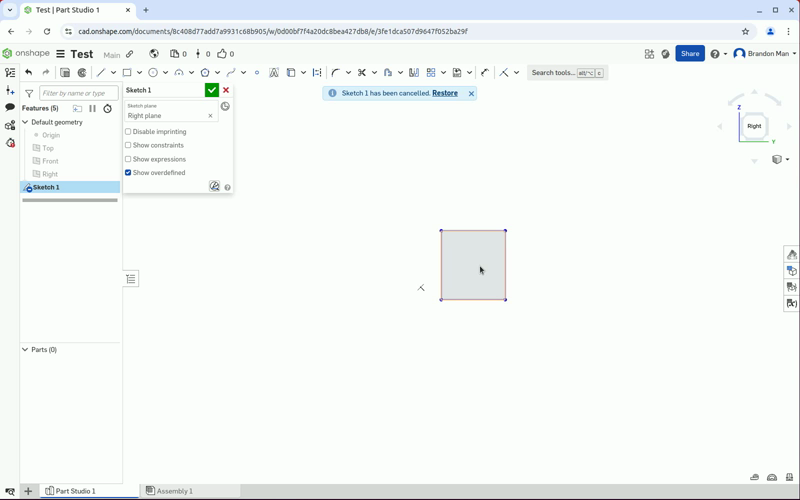
scroll(6)
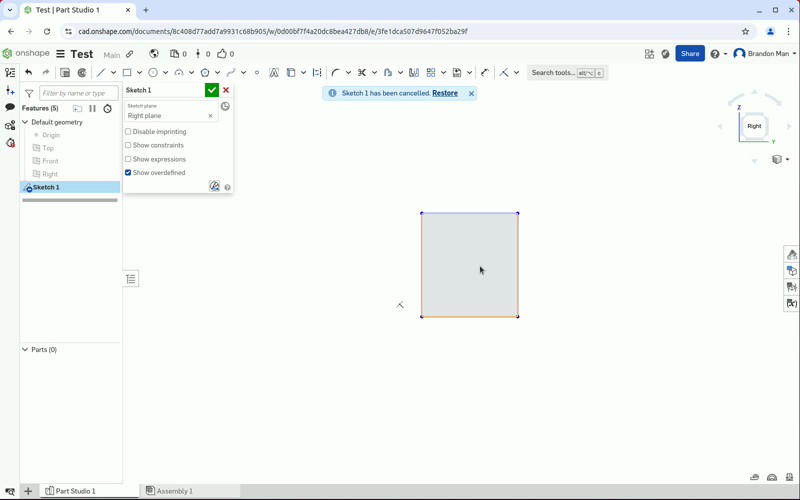
scroll(6)
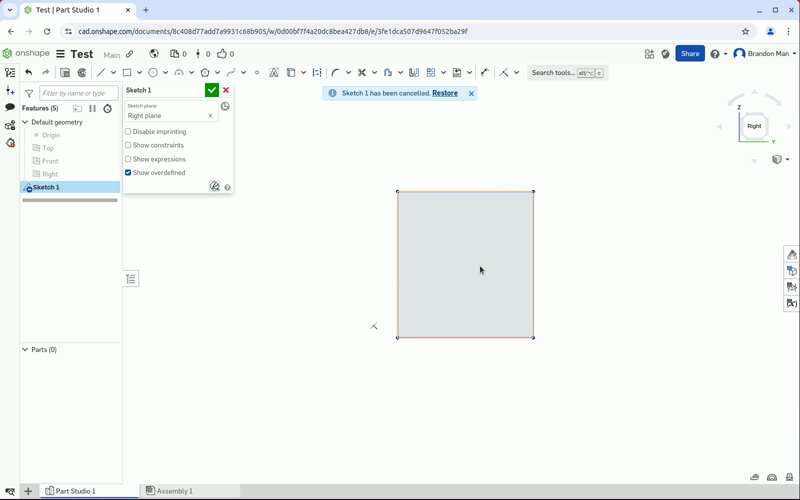
scroll(6)
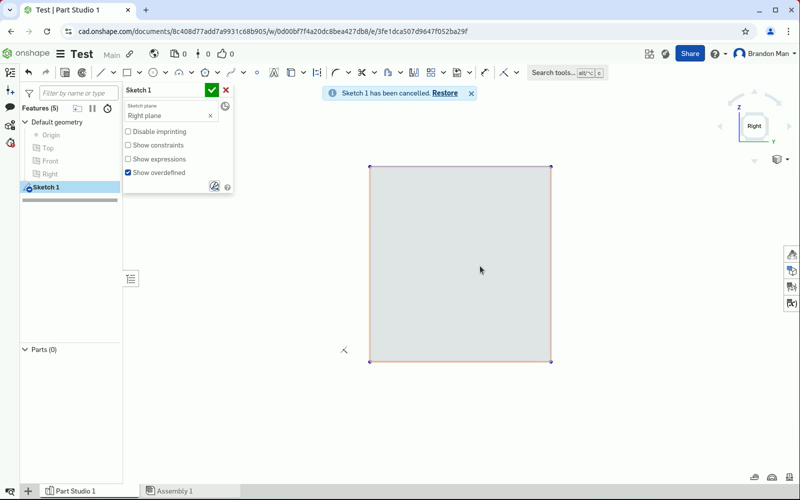
scroll(6)
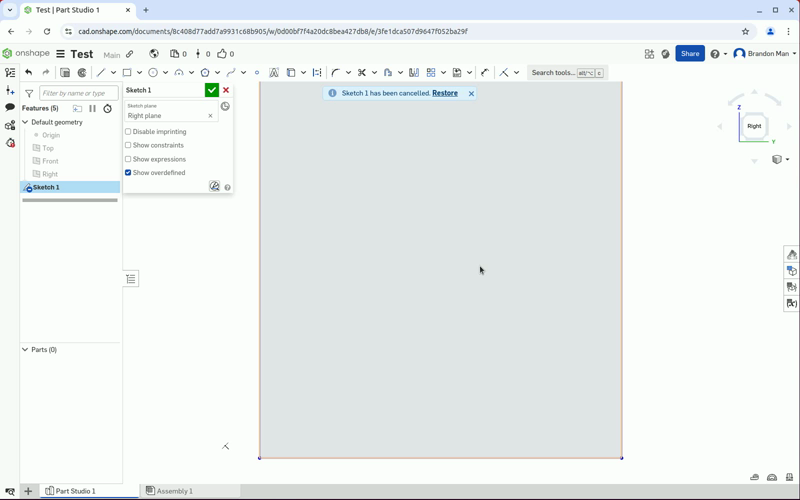
click(480, 265)
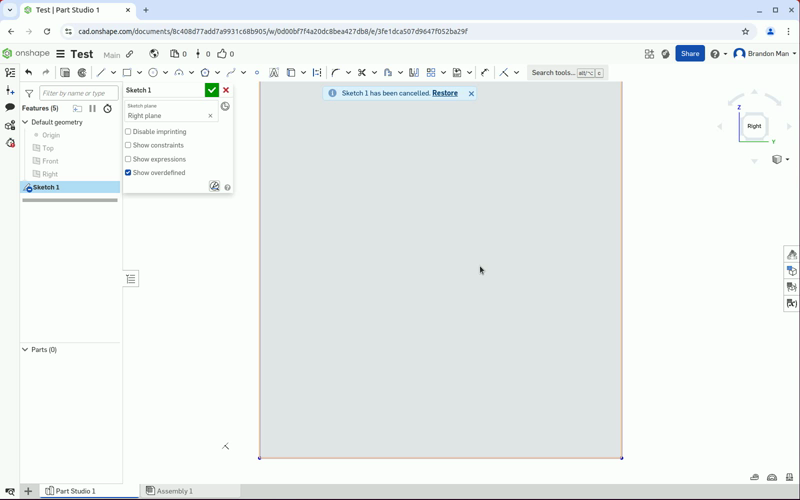
scroll(-6)
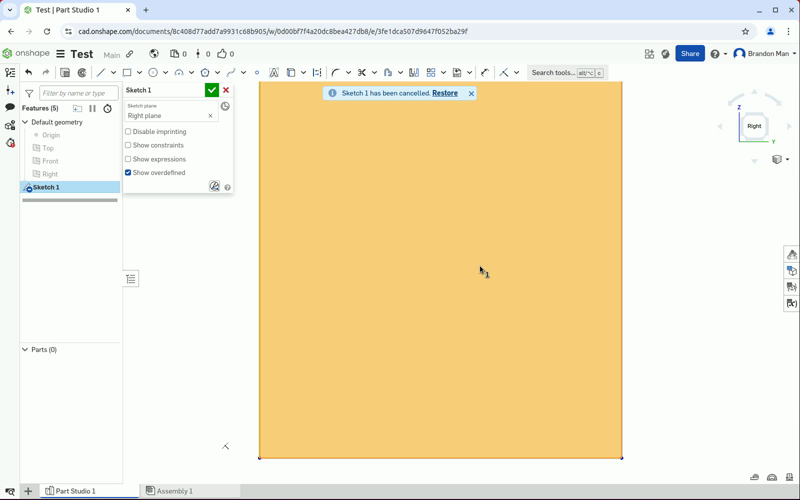
scroll(-6)
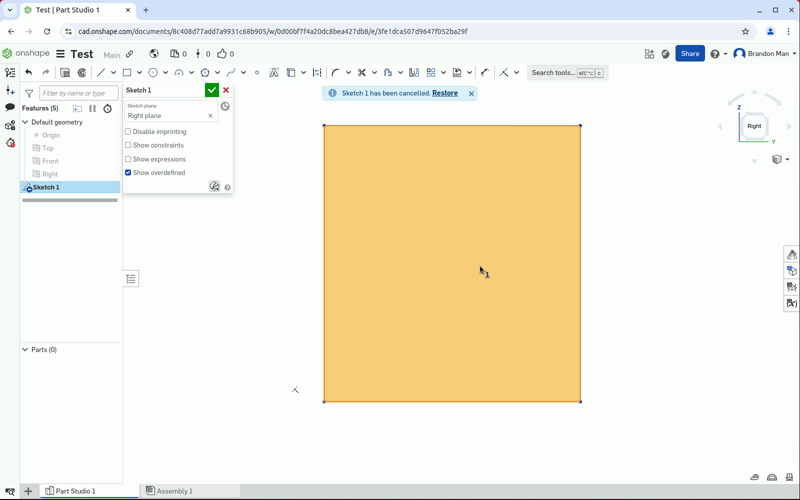
scroll(-6)
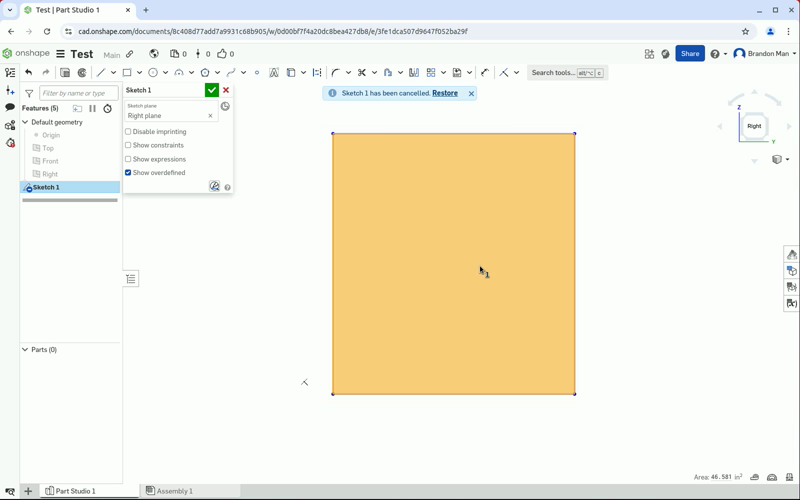
scroll(-6)
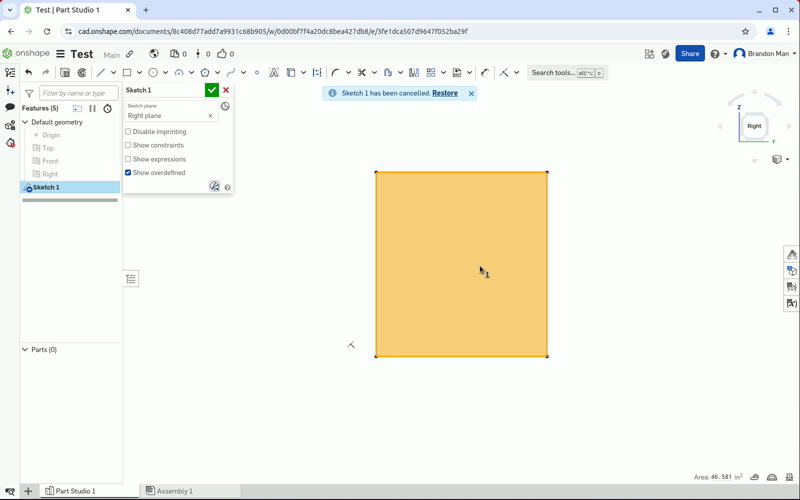
scroll(-6)
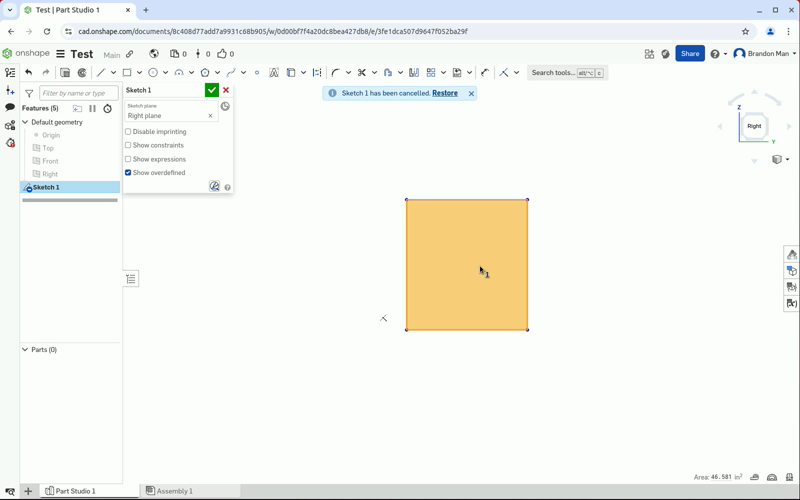
scroll(-6)
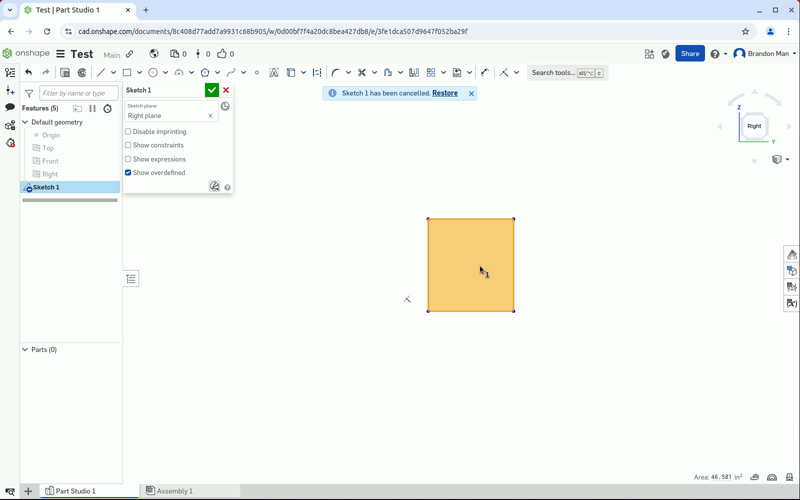
scroll(-6)
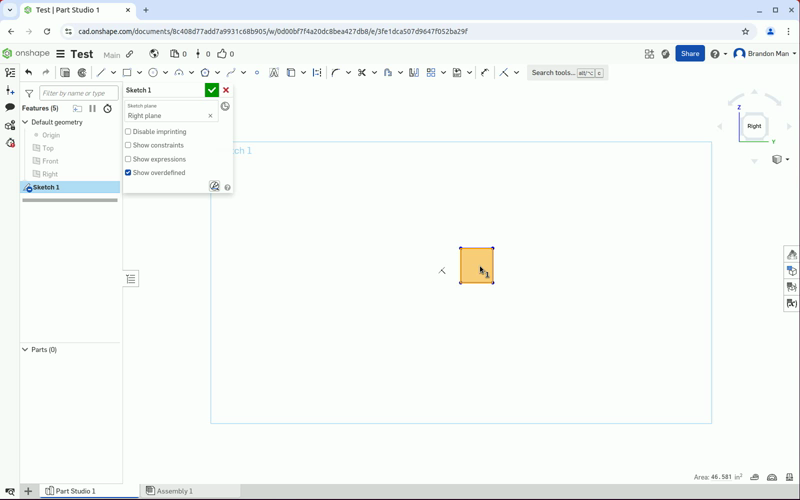
mouse_move(73, 352)
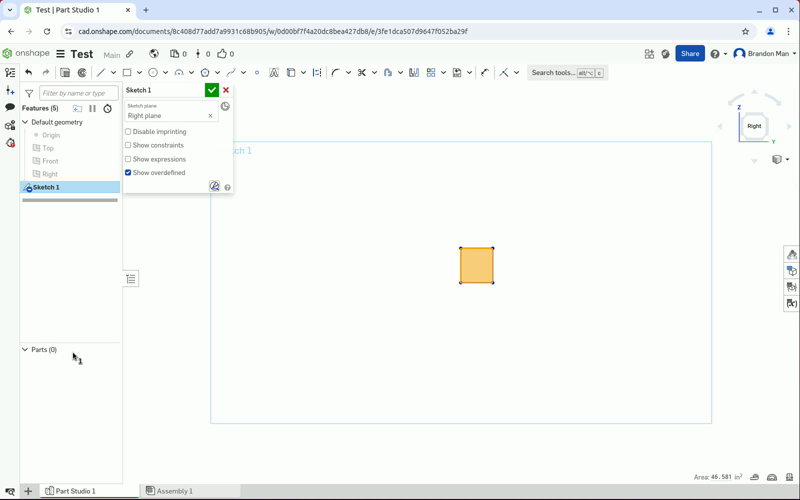
key(shift+y)
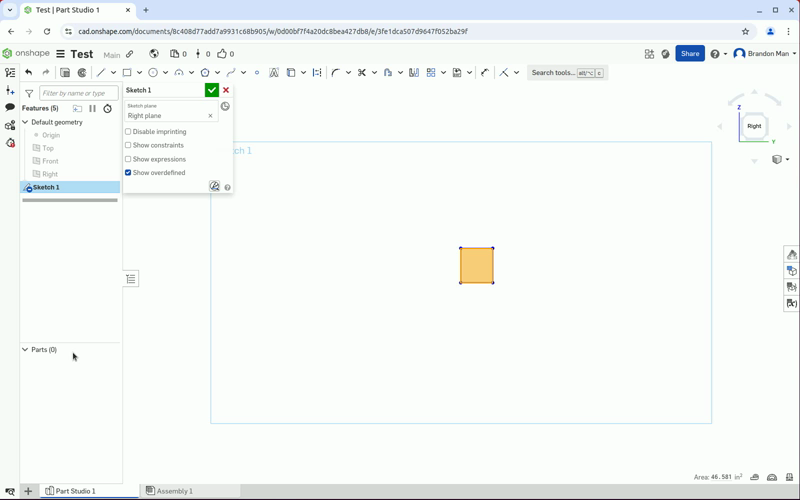
key(shift+e)
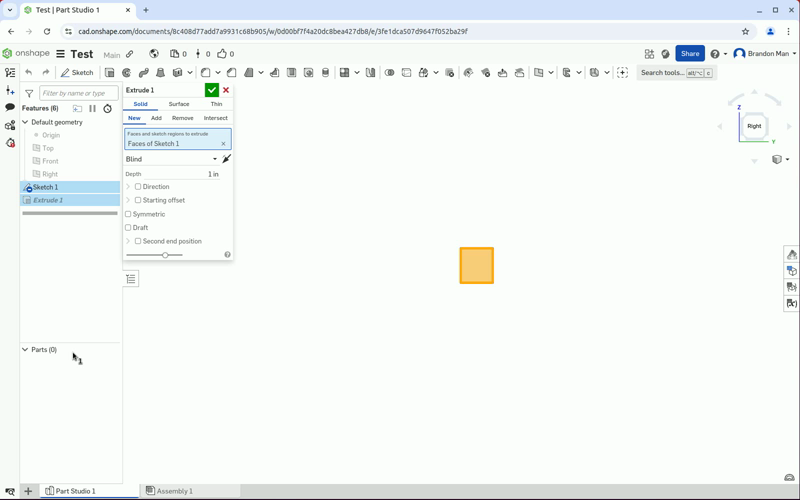
mouse_move(143, 106)
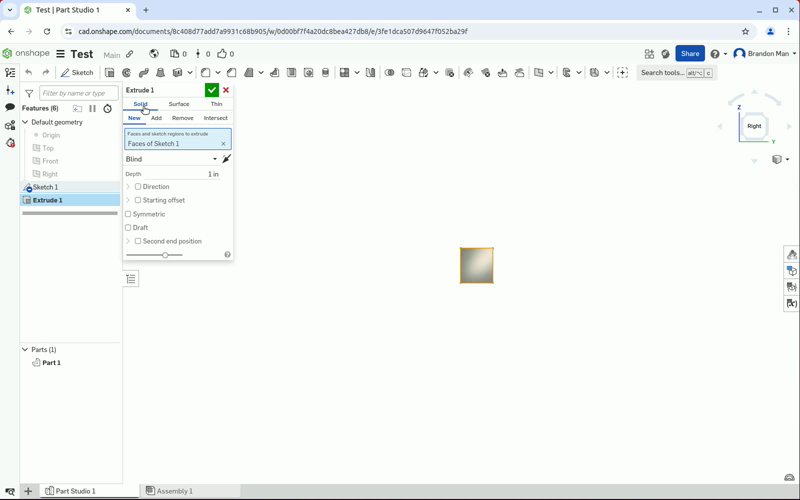
click(143, 106)
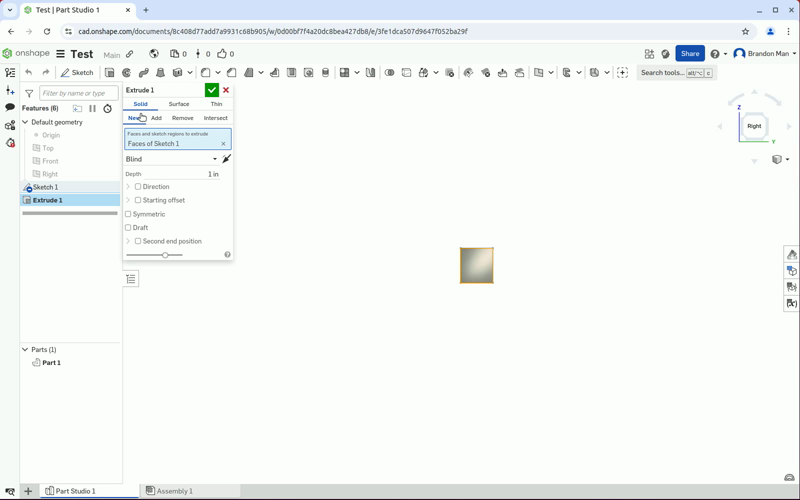
mouse_move(137, 120)
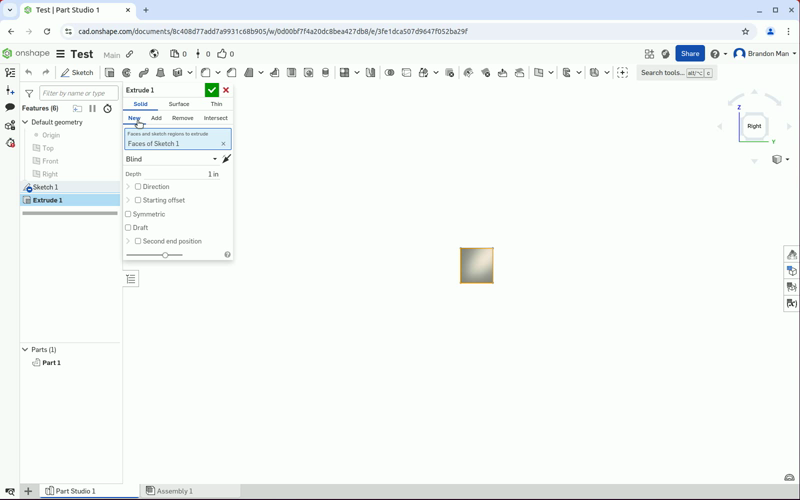
click(137, 120)
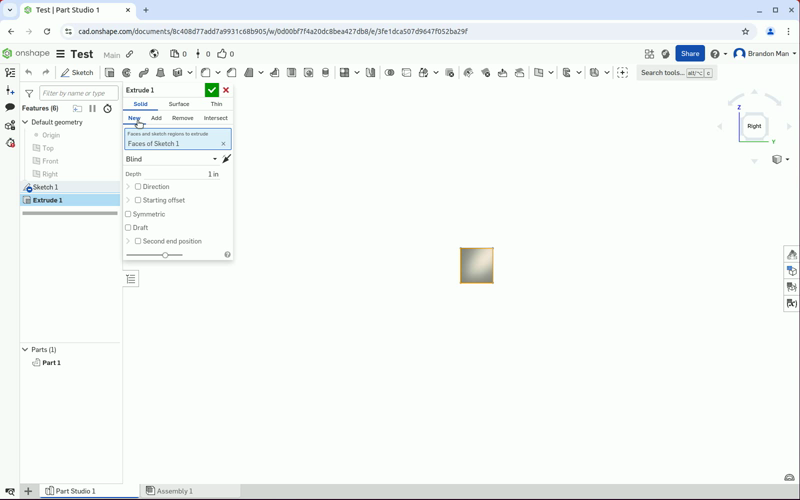
key(tab, 4)
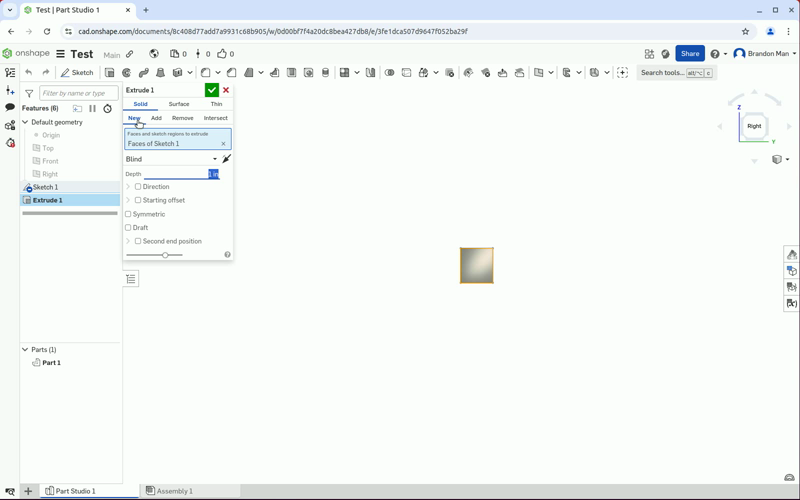
text(10.351)
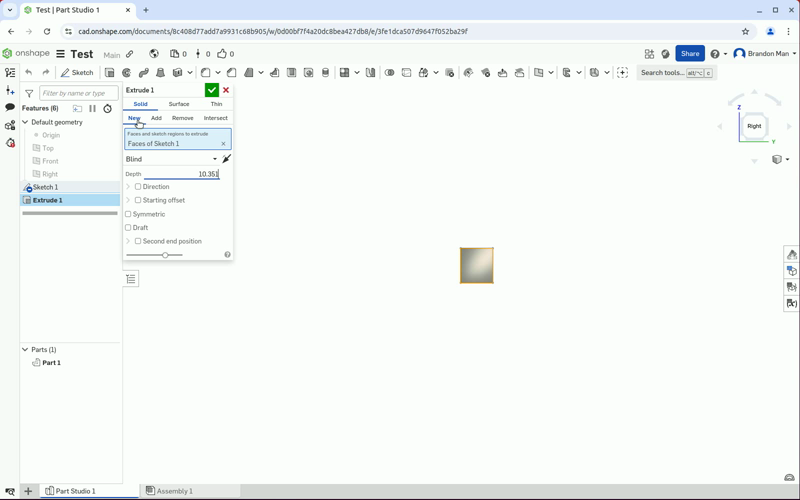
key(enter)
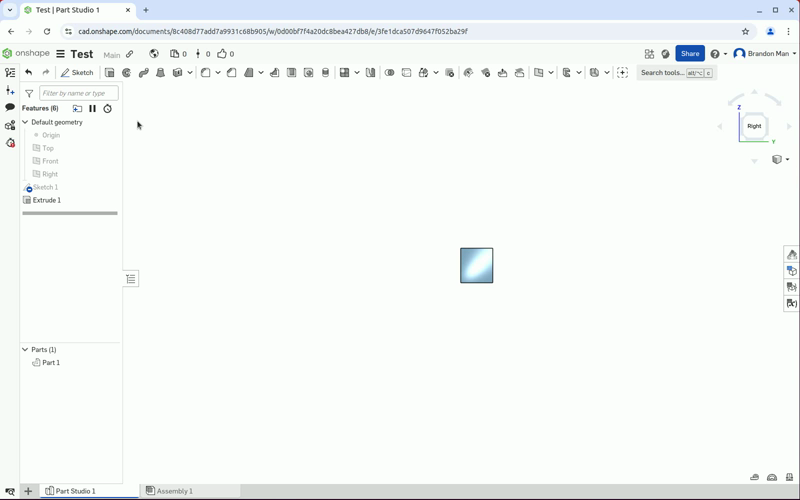
key(shift+h)
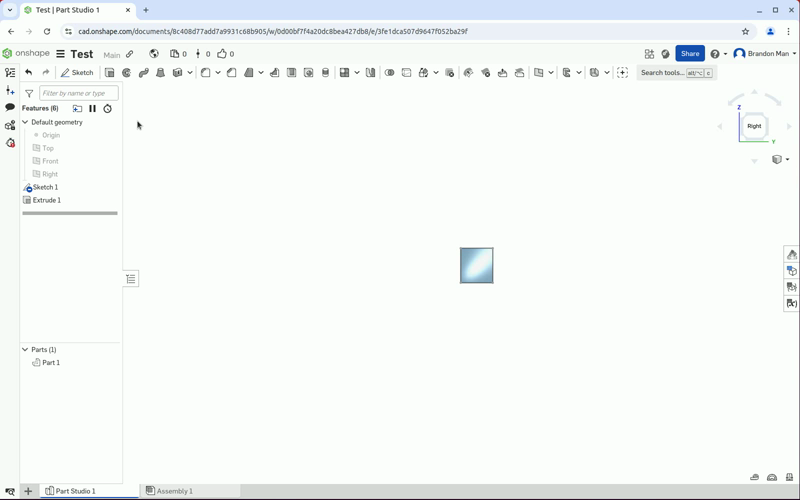
key(shift+h)
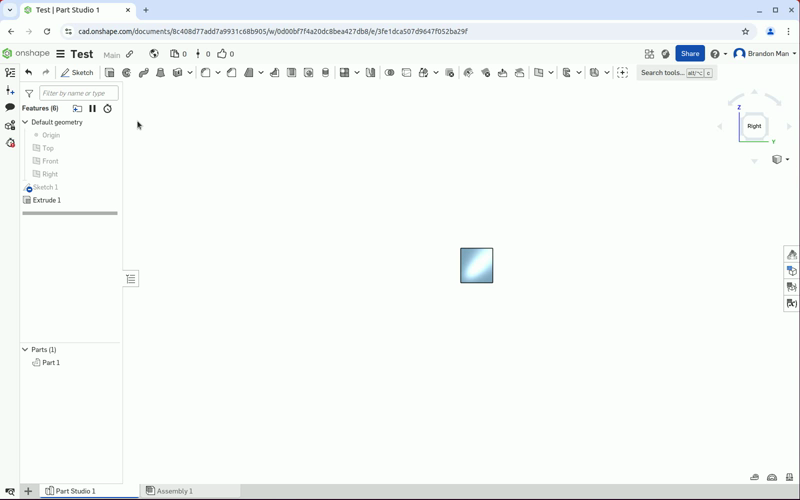
mouse_move(73, 189)
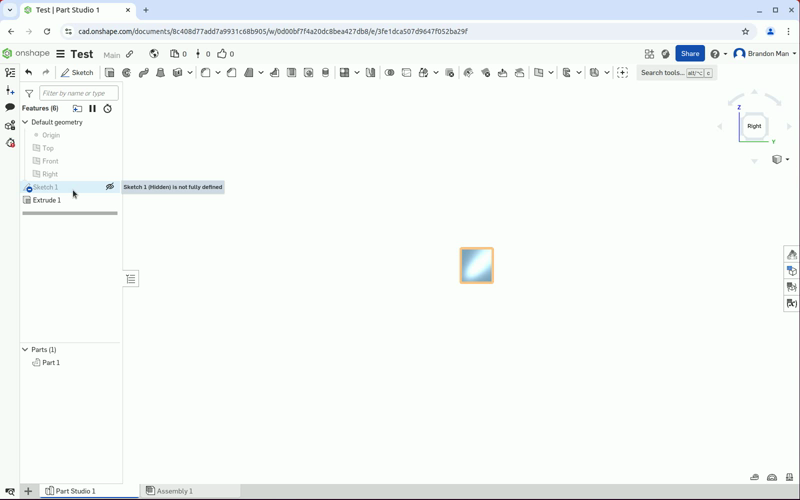
click(73, 189)
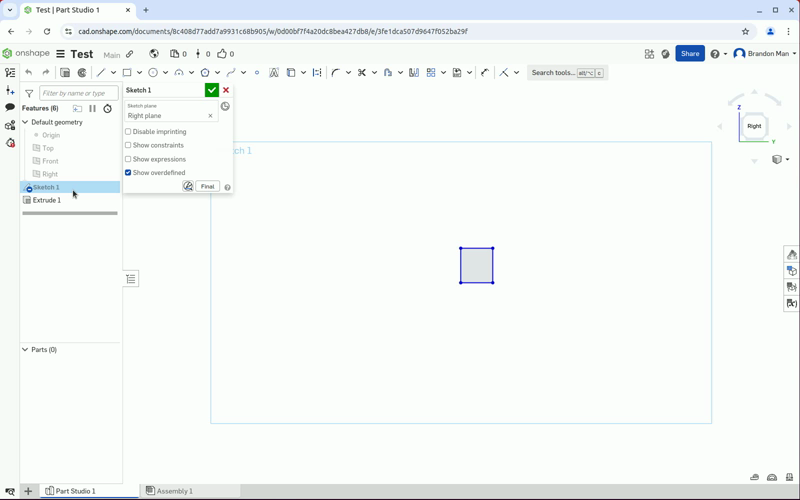
mouse_move(229, 92)
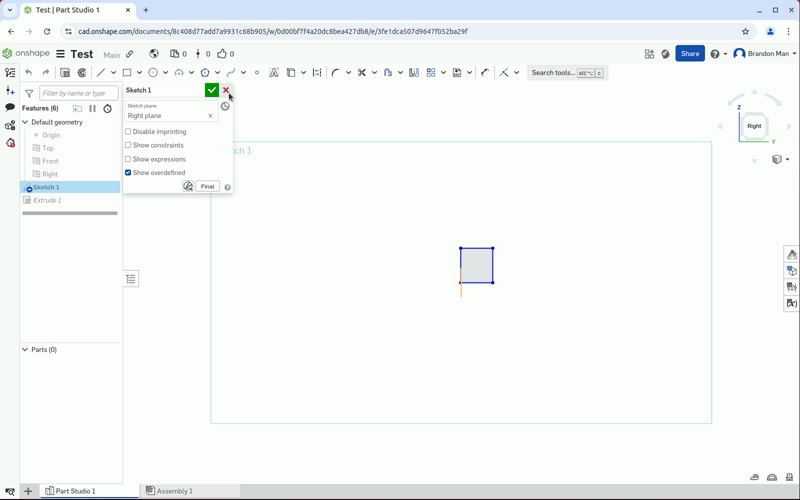
click(229, 92)
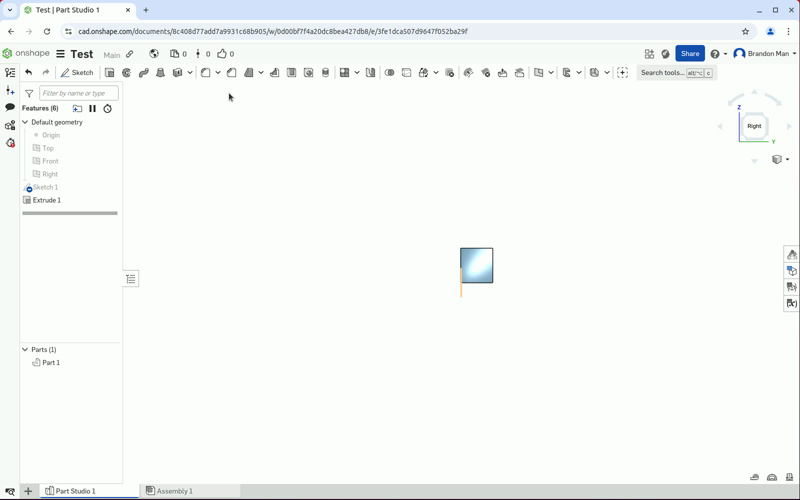
mouse_move(541, 75)
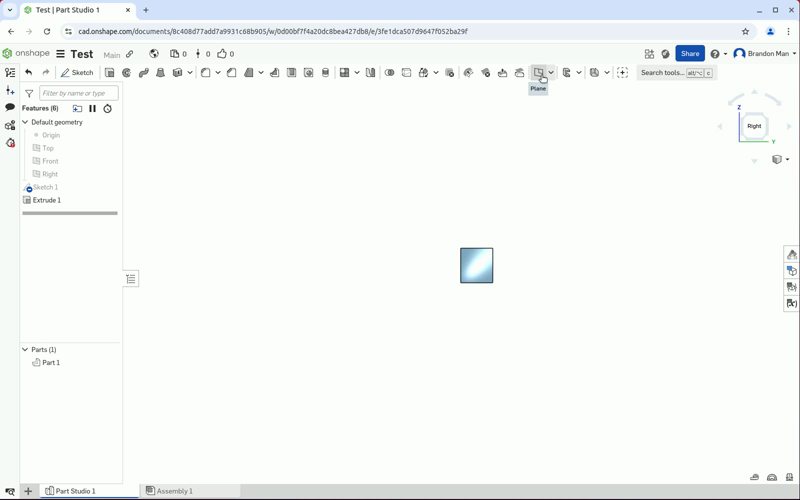
click(541, 75)
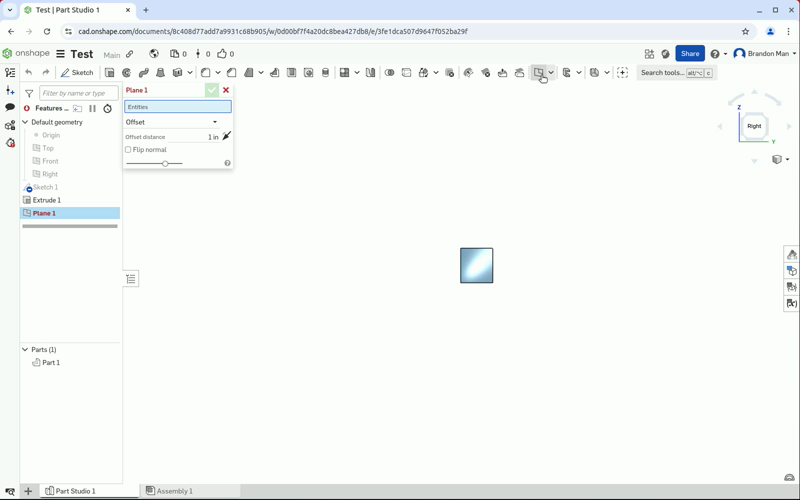
mouse_move(73, 176)
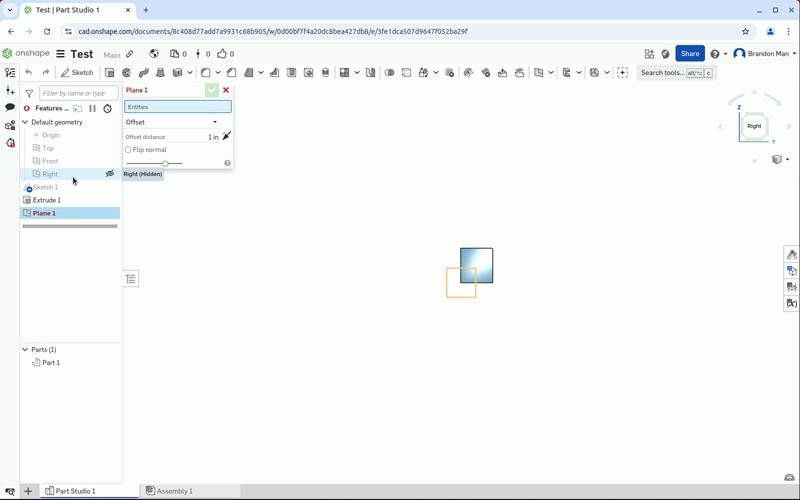
click(73, 176)
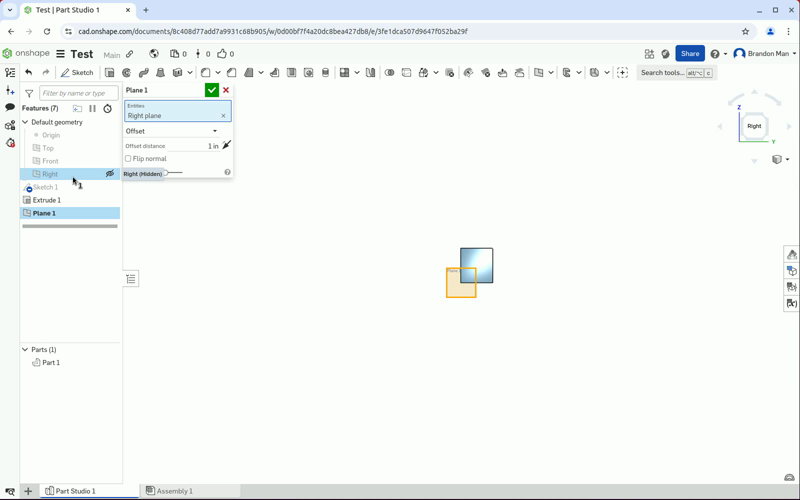
key(tab, 2)
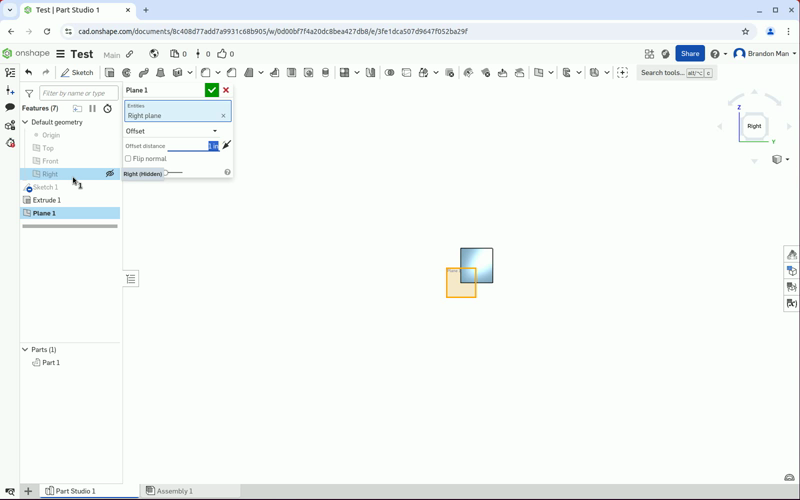
text(10.352)
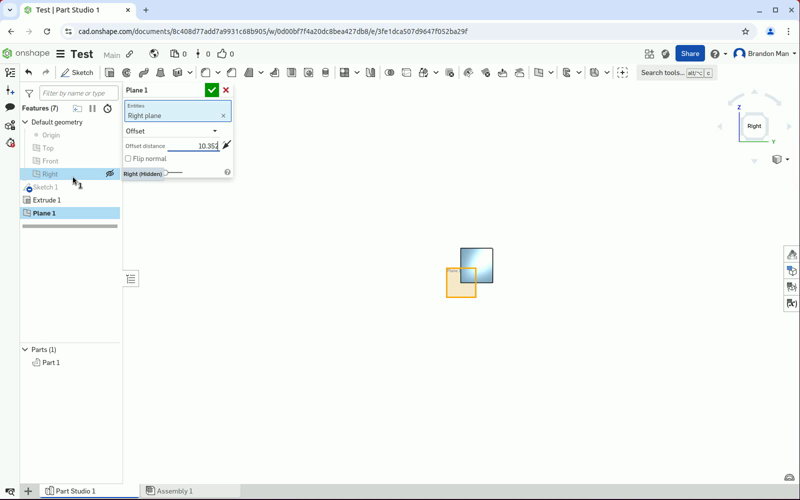
key(enter, 2)
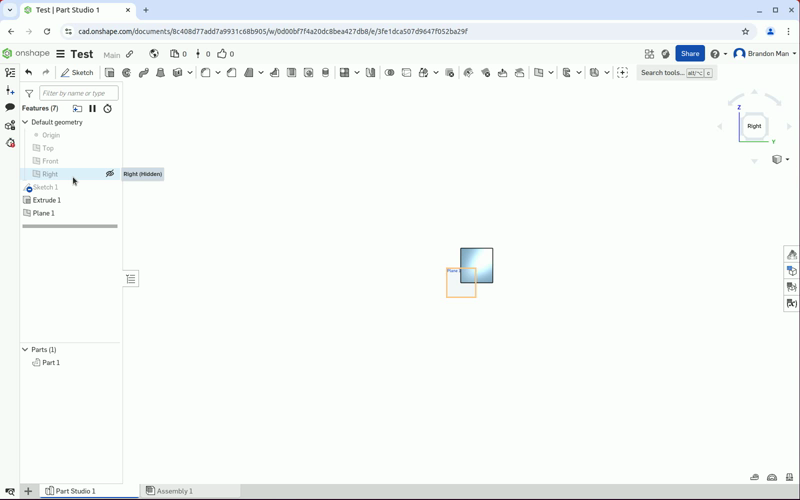
key(shift+s)
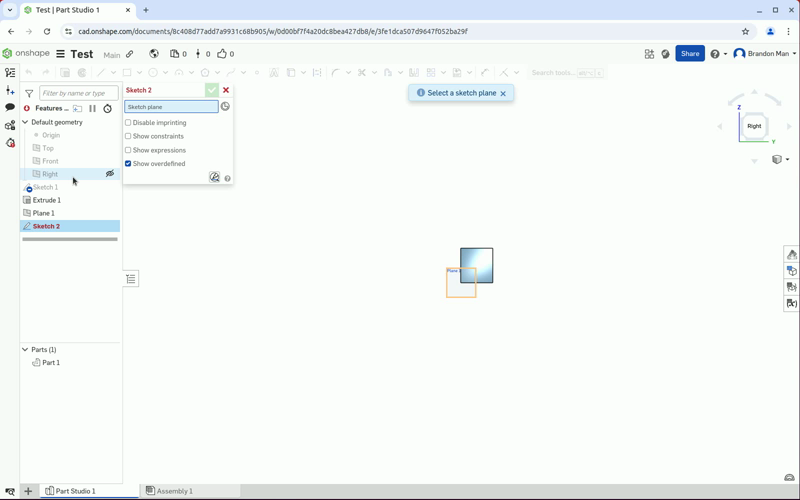
mouse_move(73, 215)
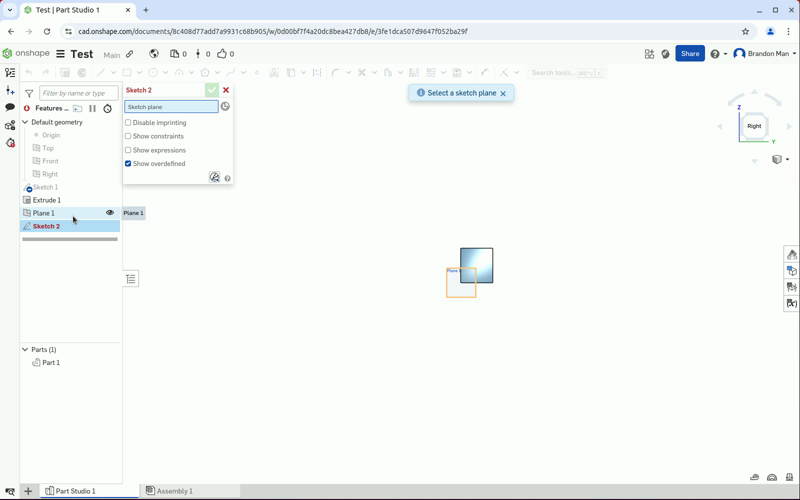
click(73, 215)
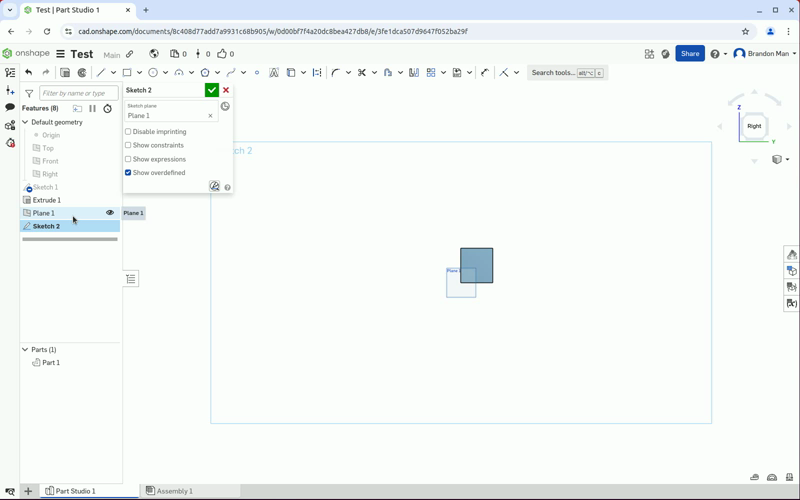
mouse_move(73, 352)
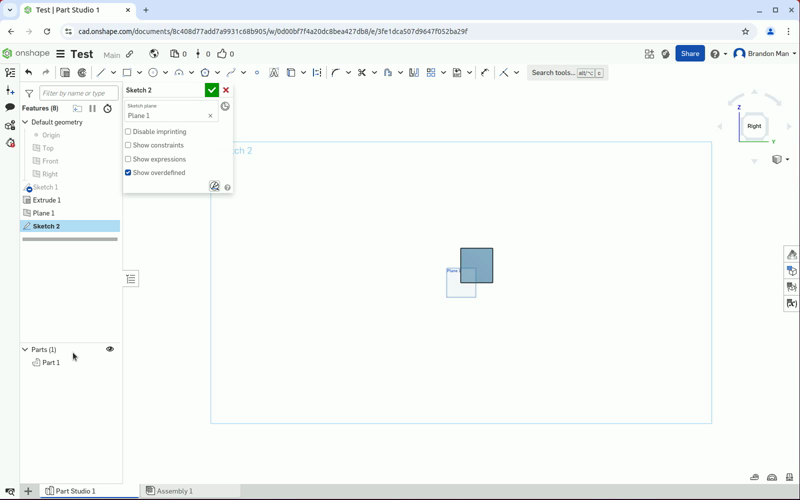
key(y)
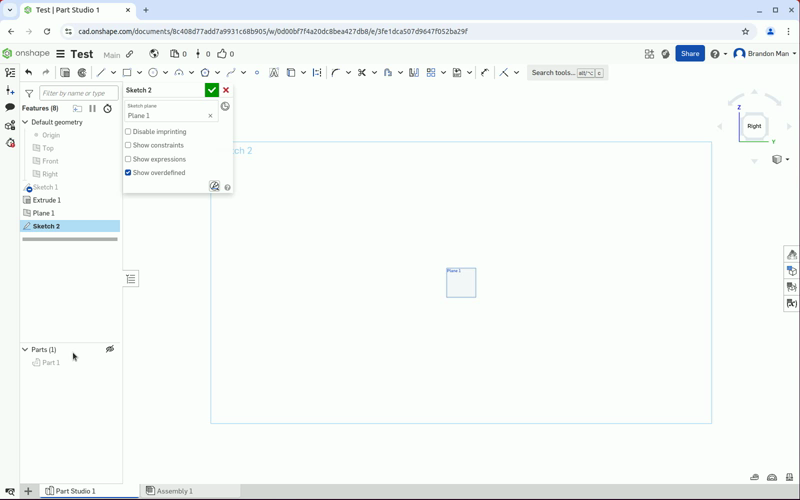
key(l)
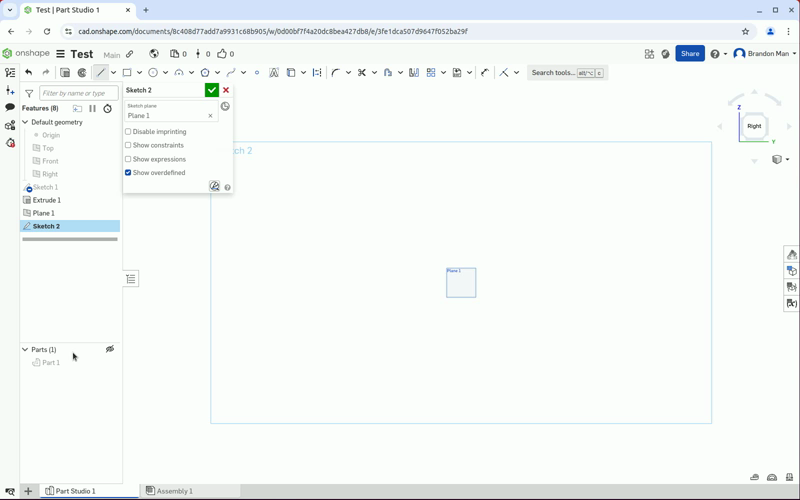
key_down(shift)
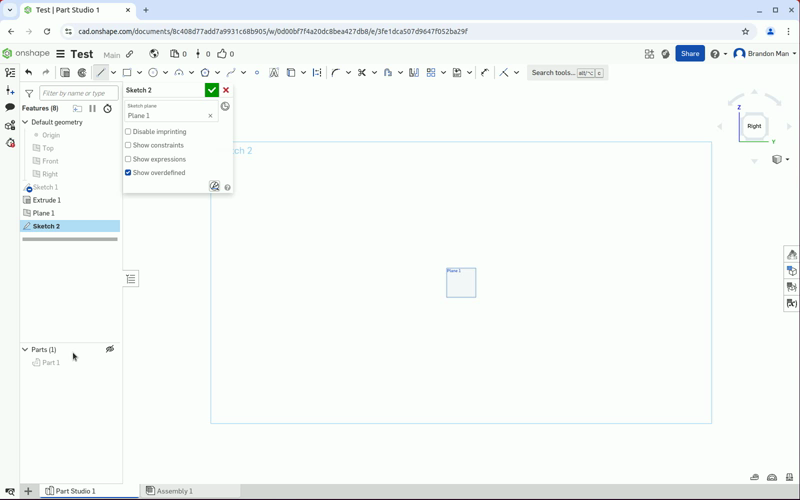
mouse_move(466, 276)
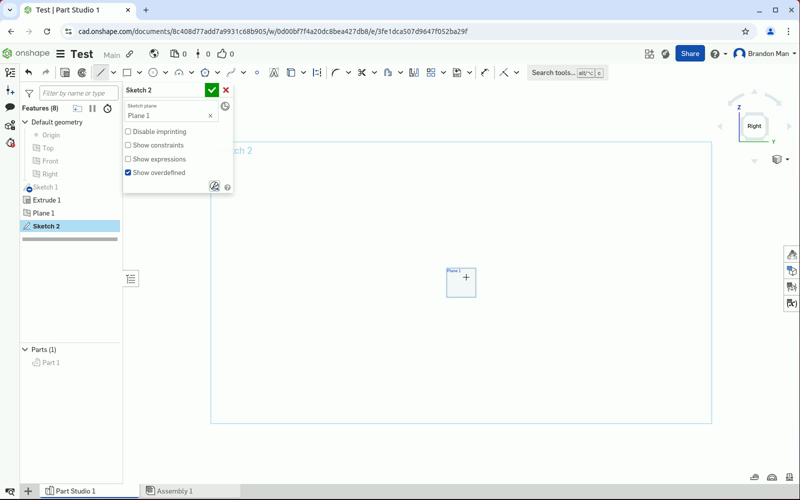
click(466, 276)
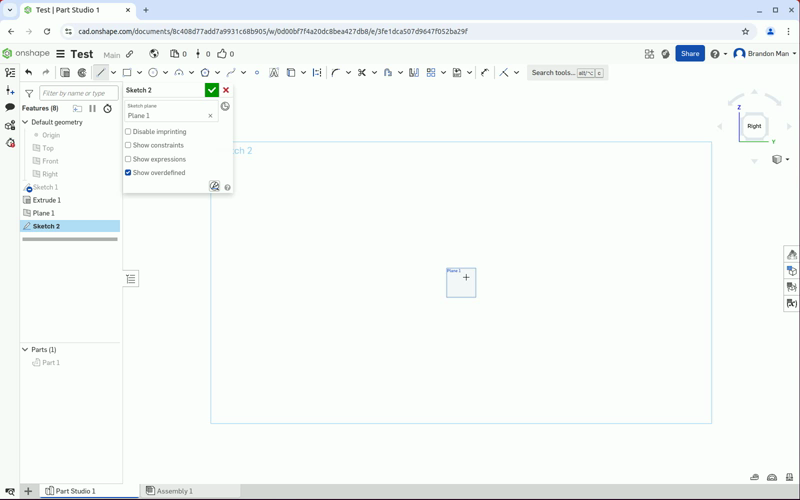
key_up(shift)
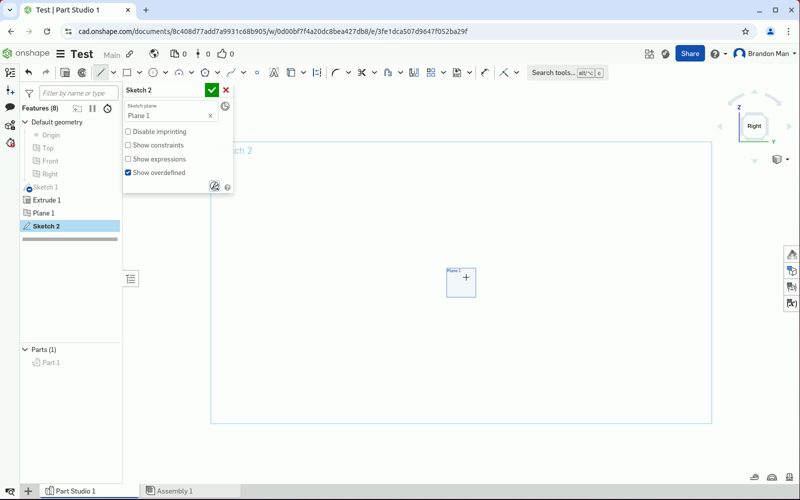
key_down(shift)
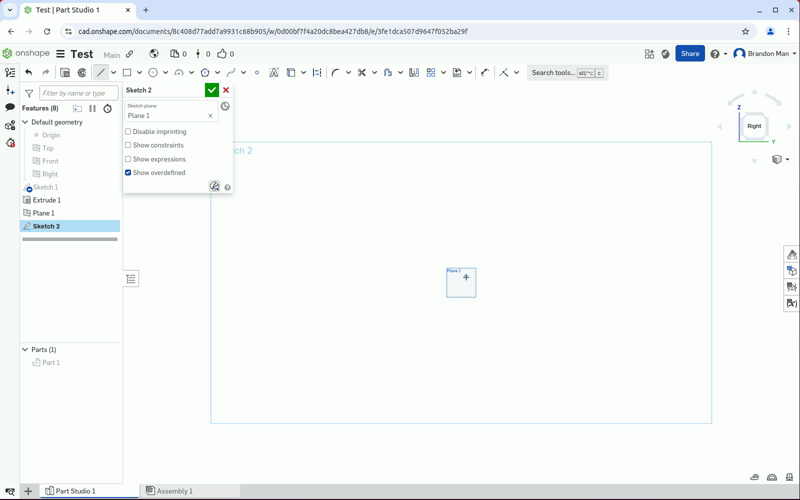
mouse_move(496, 276)
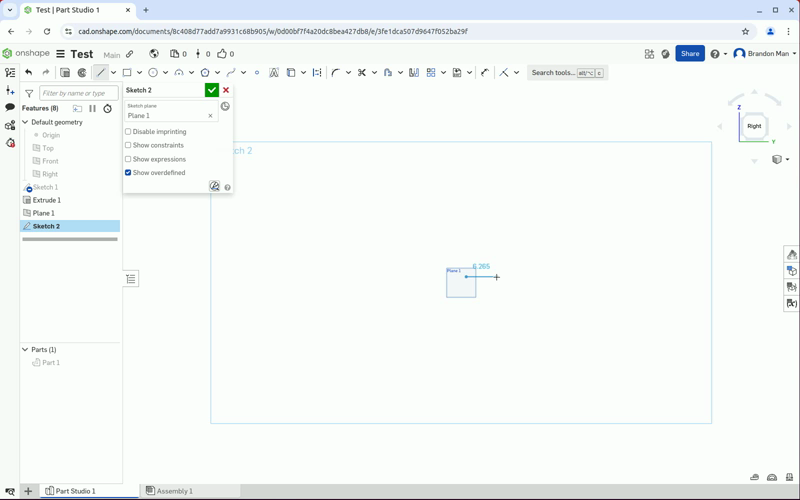
mouse_move(487, 276)
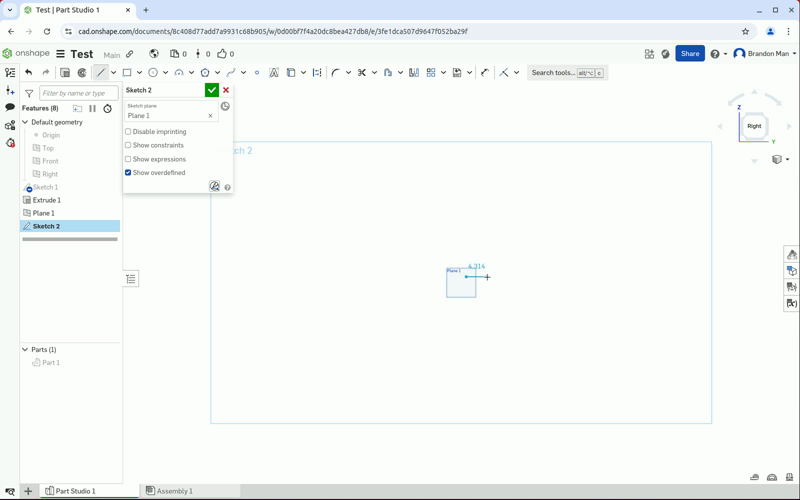
click(487, 276)
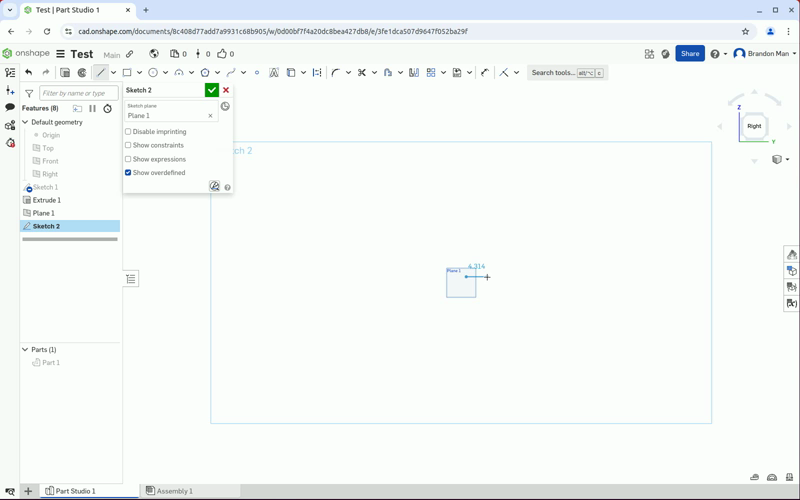
key_up(shift)
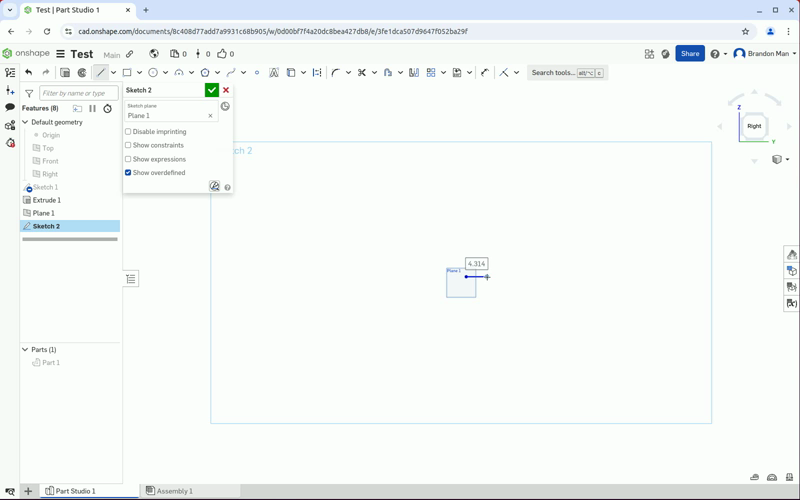
key_down(shift)
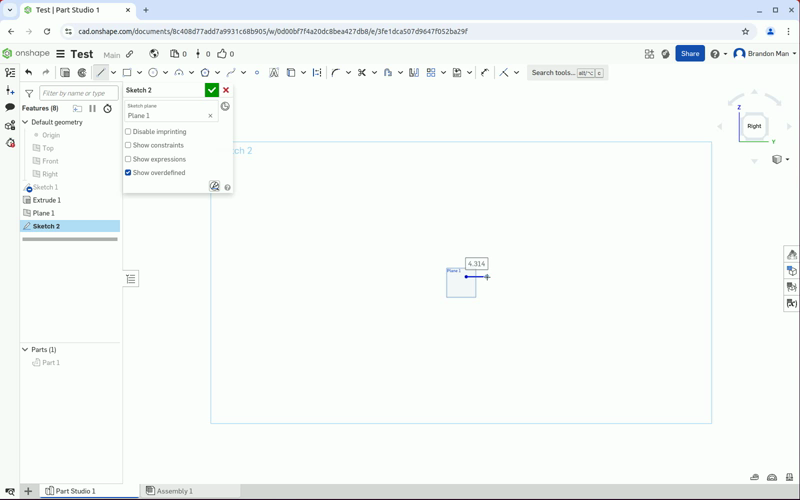
mouse_move(517, 276)
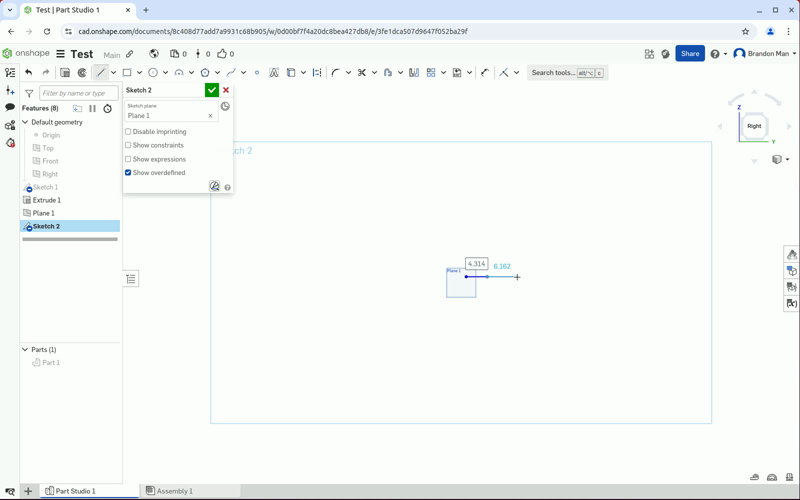
mouse_move(487, 256)
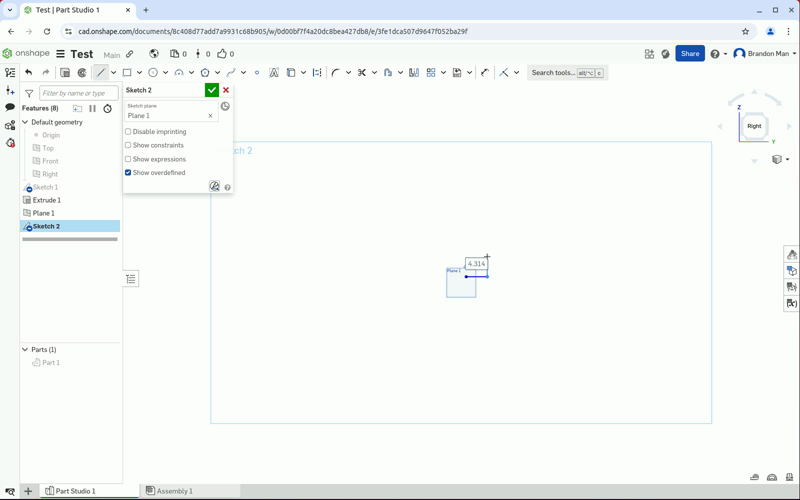
click(487, 256)
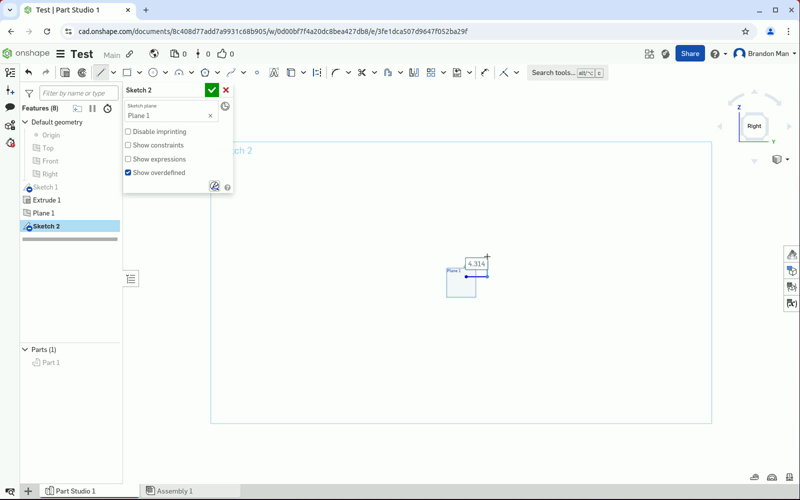
key_up(shift)
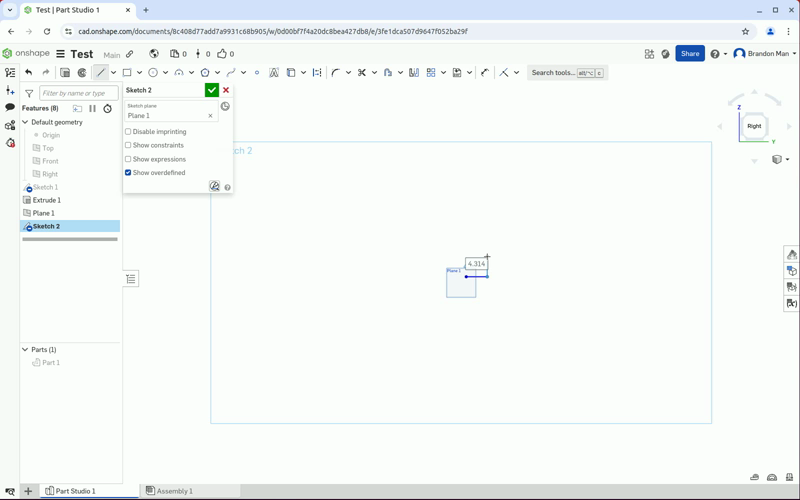
key_down(shift)
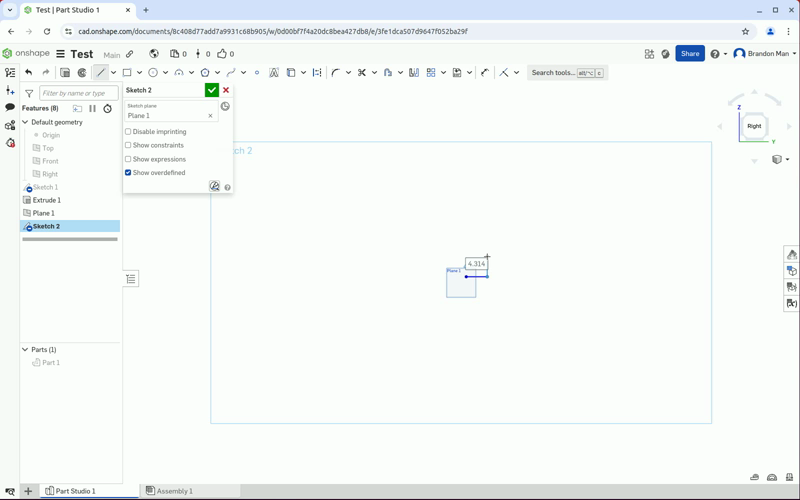
mouse_move(517, 256)
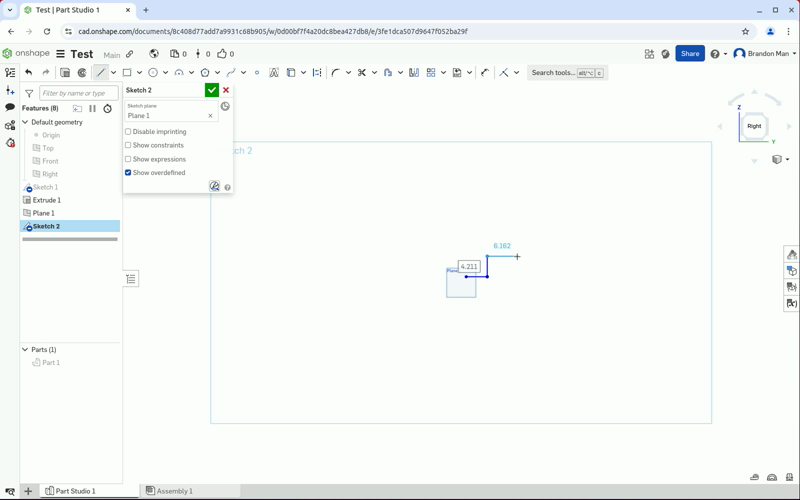
mouse_move(466, 256)
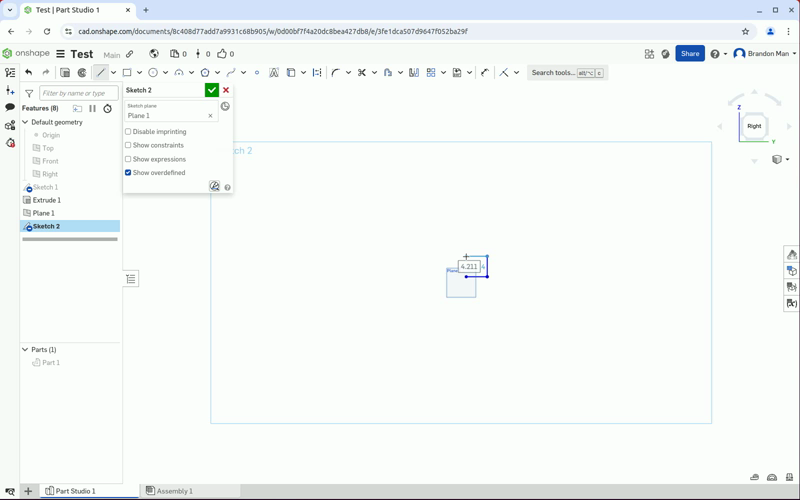
click(466, 256)
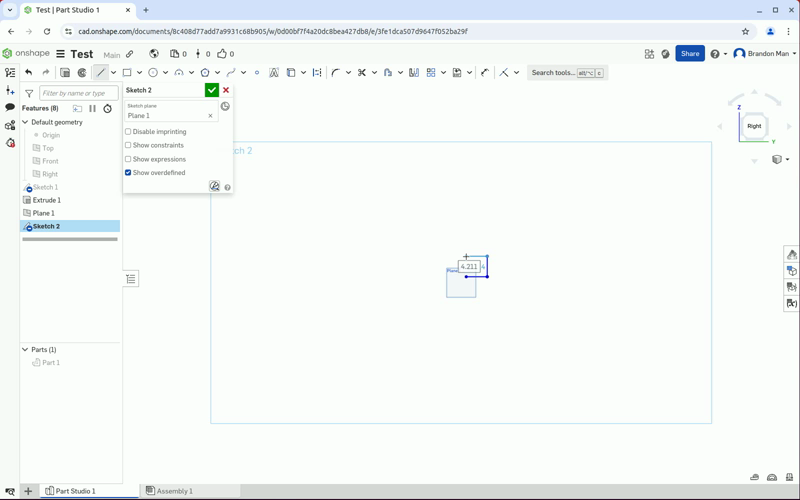
key_up(shift)
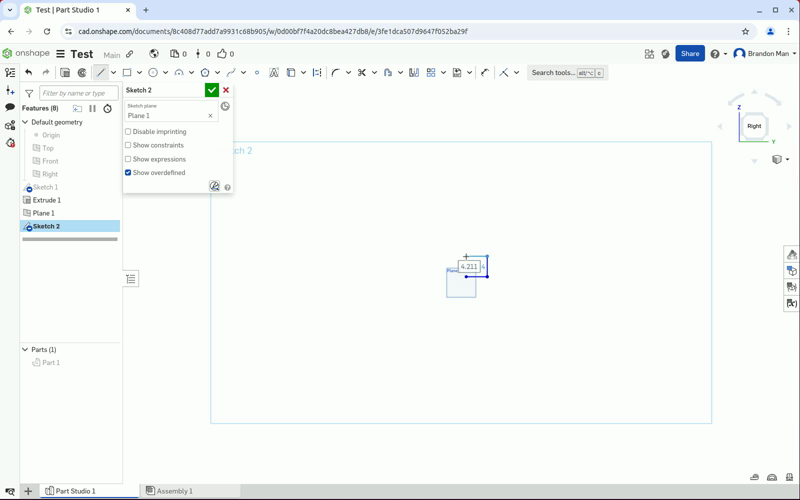
mouse_move(496, 256)
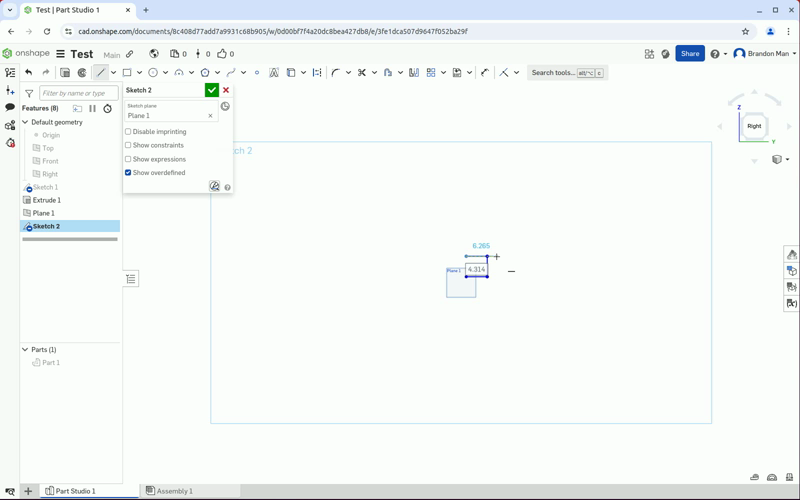
key_down(shift)
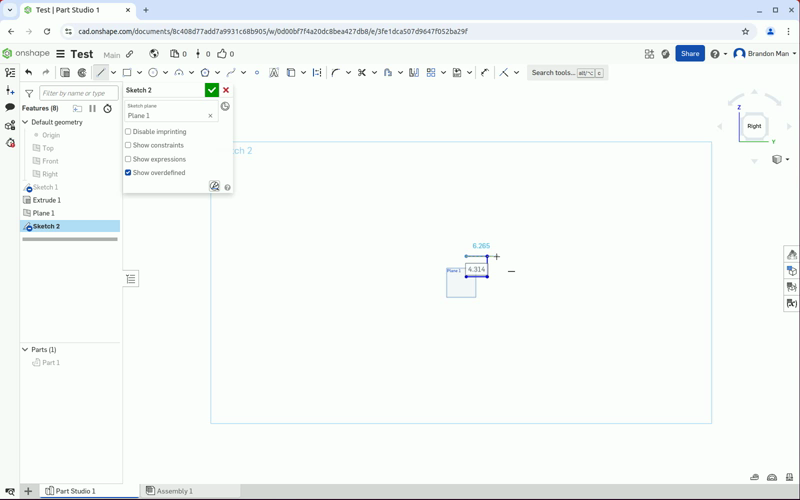
mouse_move(466, 276)
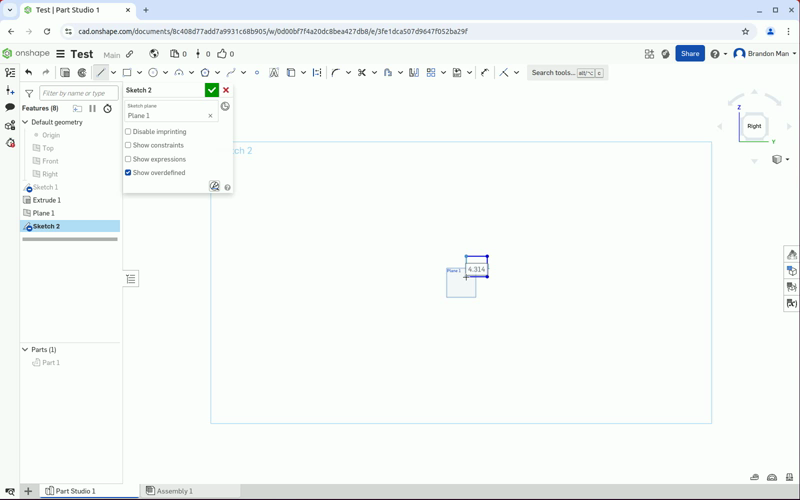
key_up(shift)
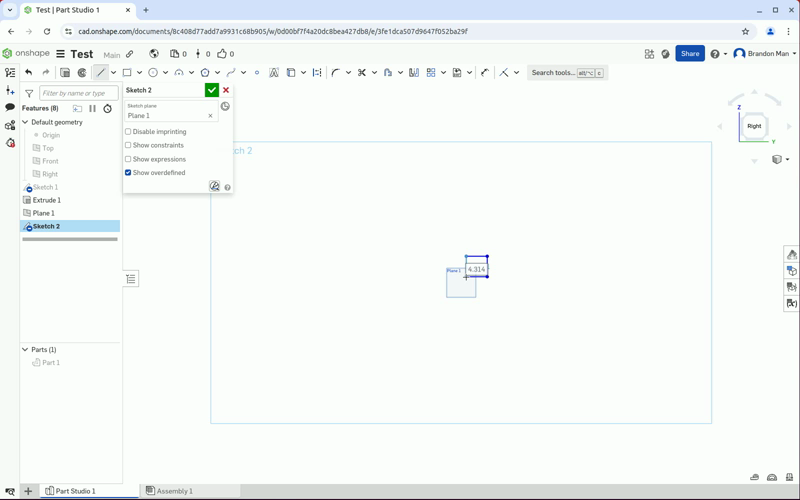
click(466, 276)
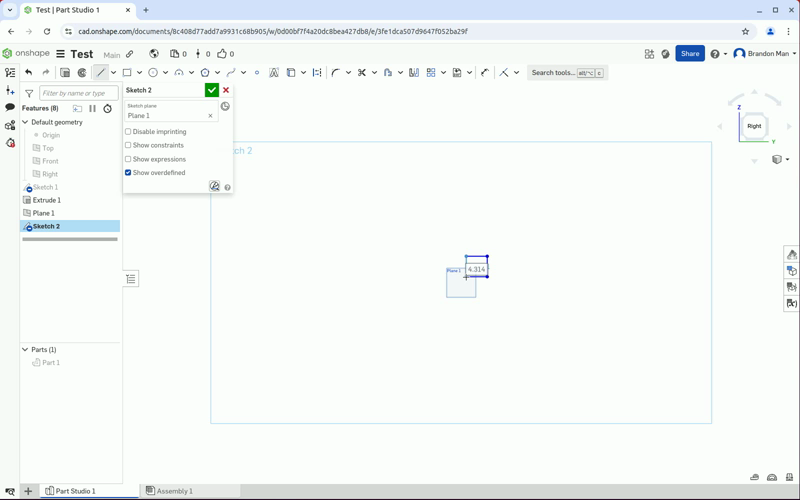
key(esc)
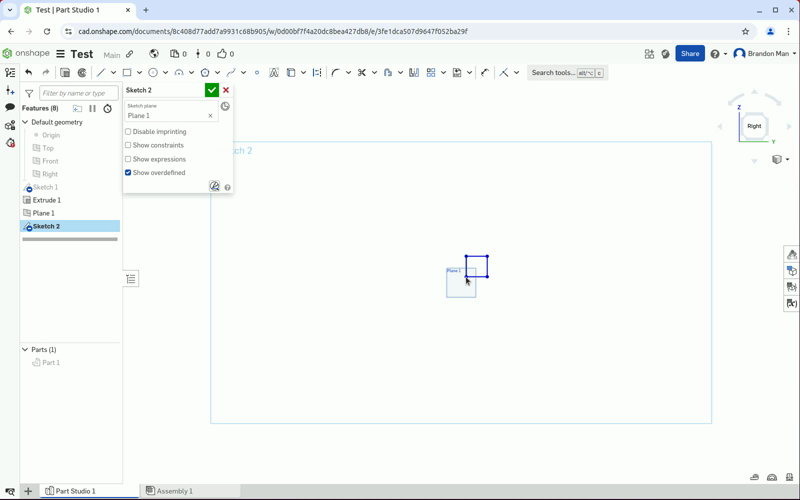
mouse_move(475, 265)
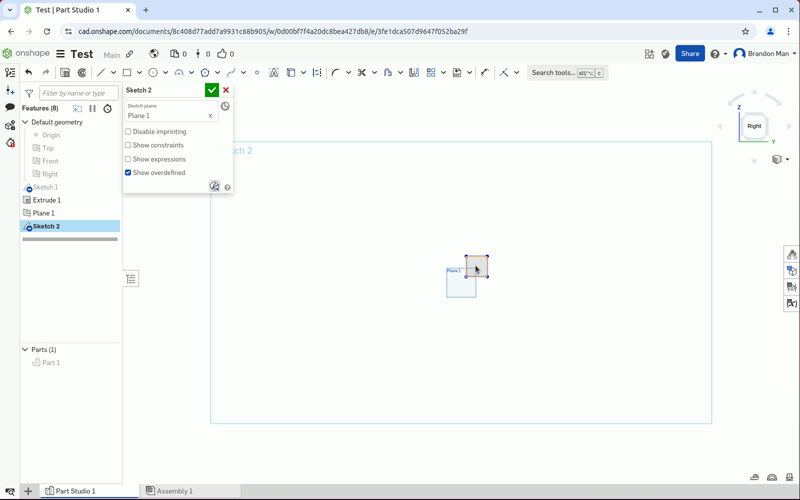
scroll(6)
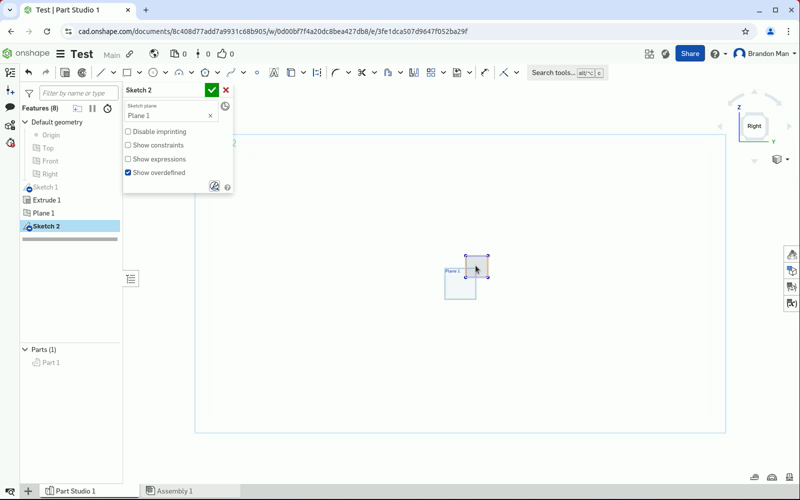
scroll(6)
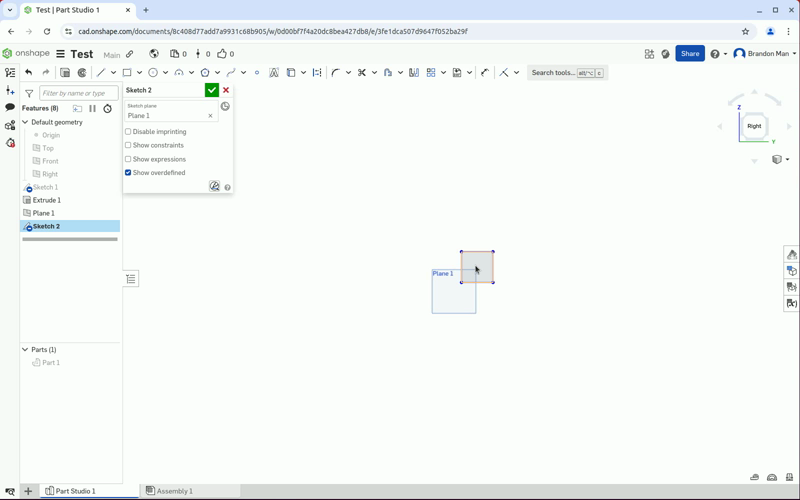
scroll(6)
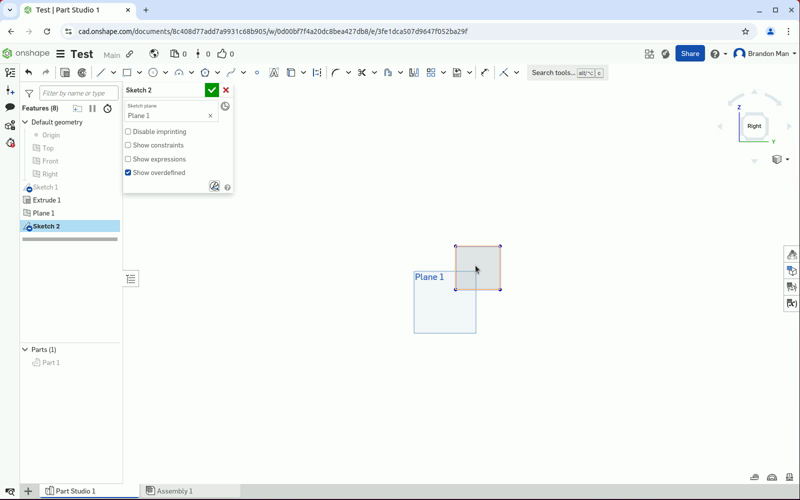
scroll(6)
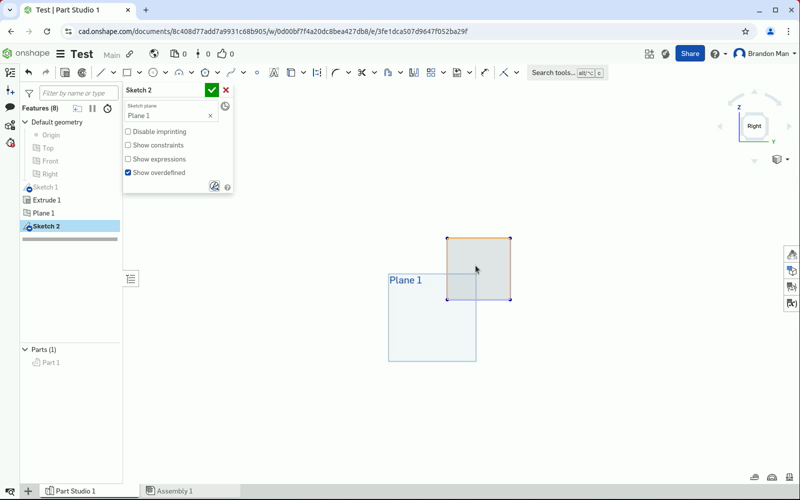
scroll(6)
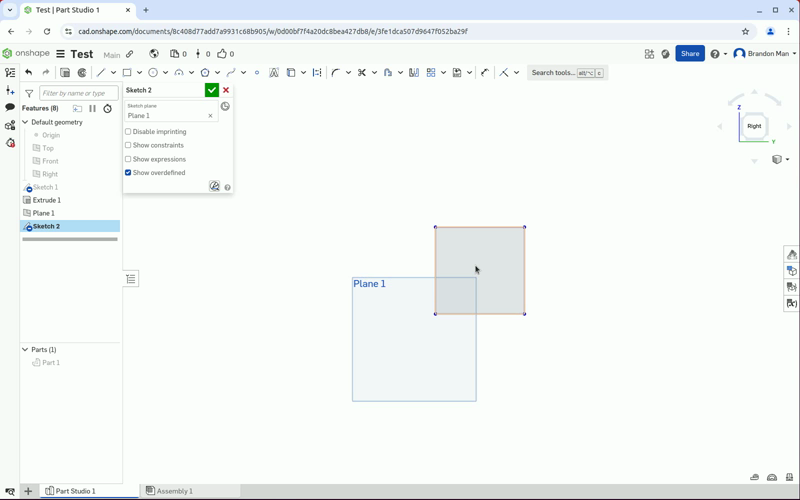
scroll(6)
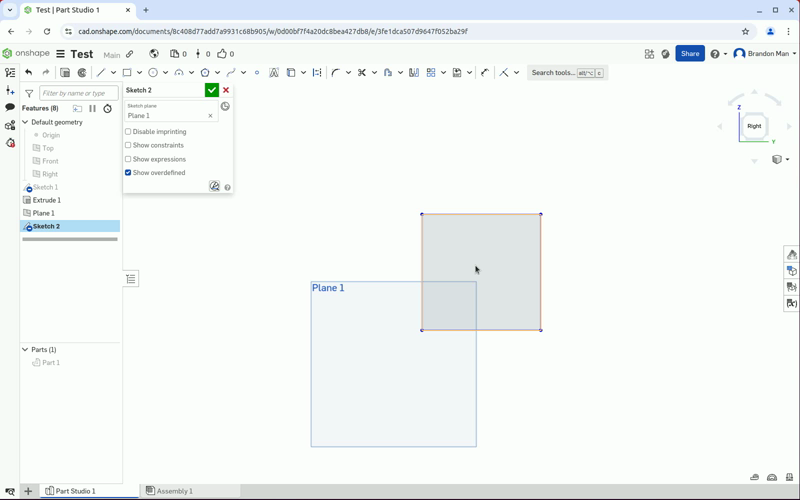
scroll(6)
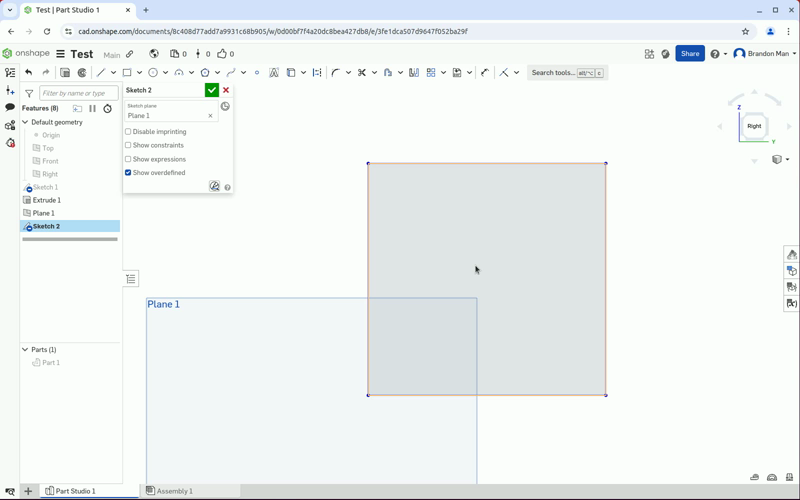
click(475, 265)
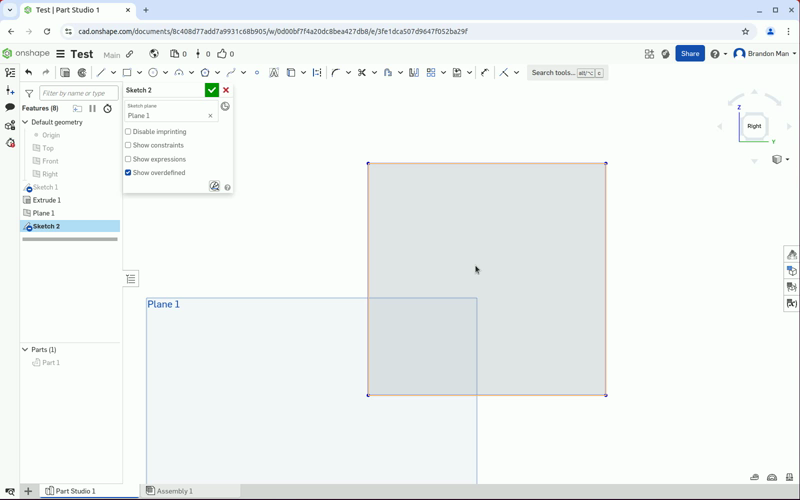
scroll(-6)
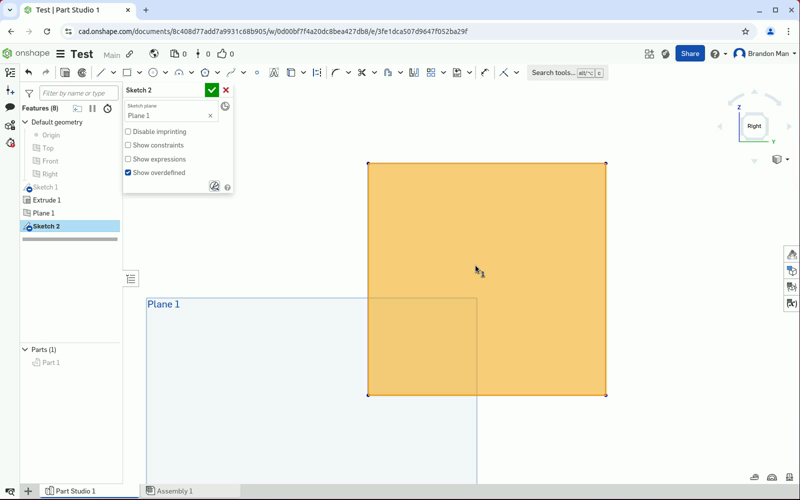
scroll(-6)
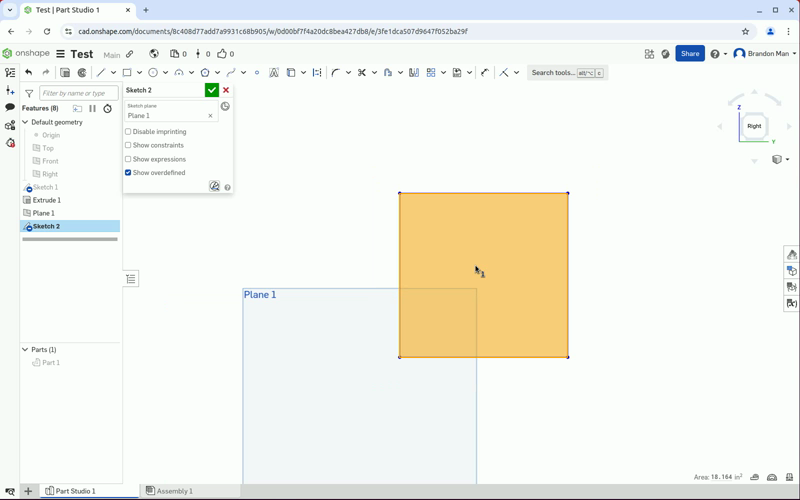
scroll(-6)
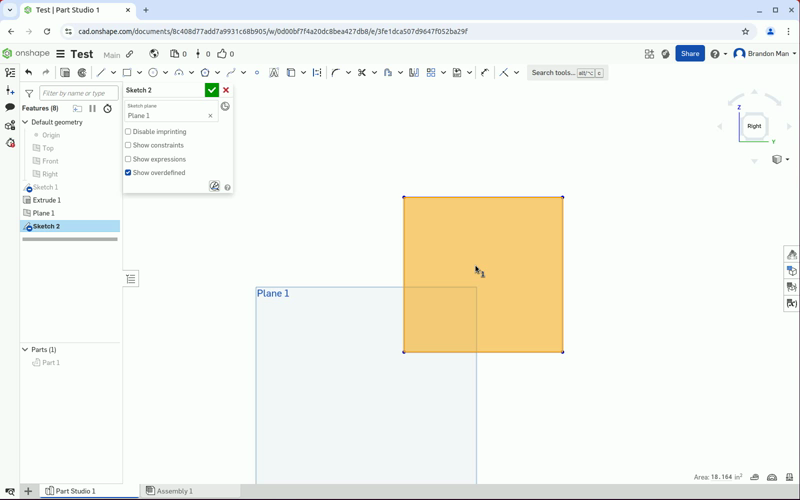
scroll(-6)
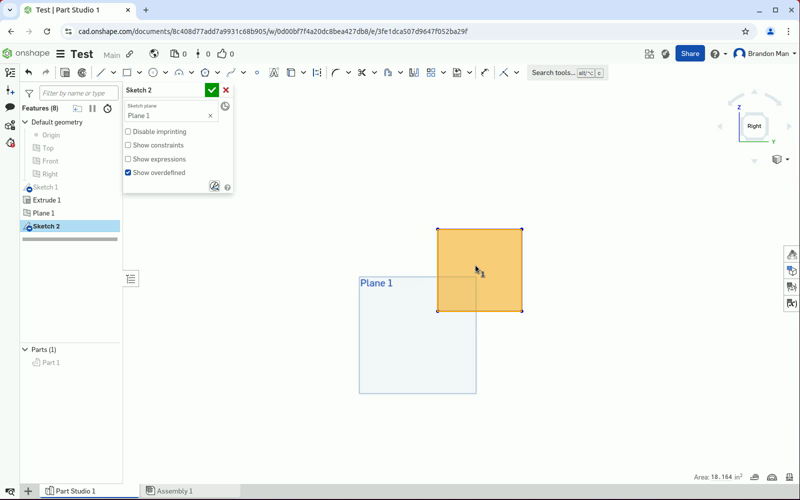
scroll(-6)
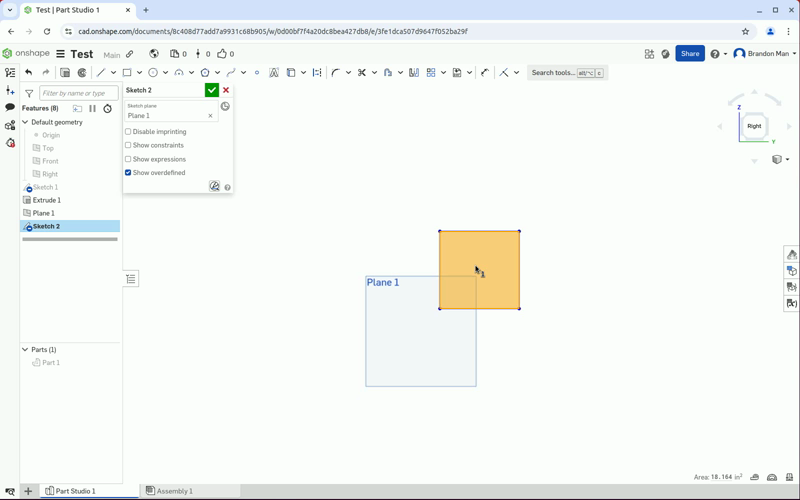
scroll(-6)
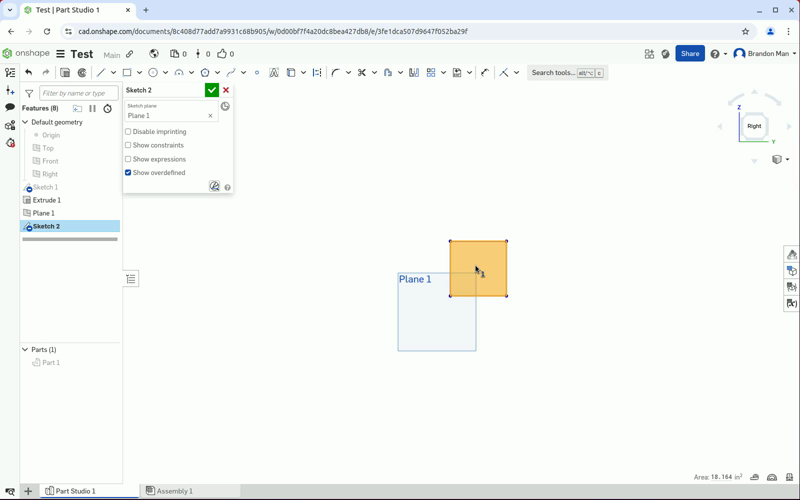
scroll(-6)
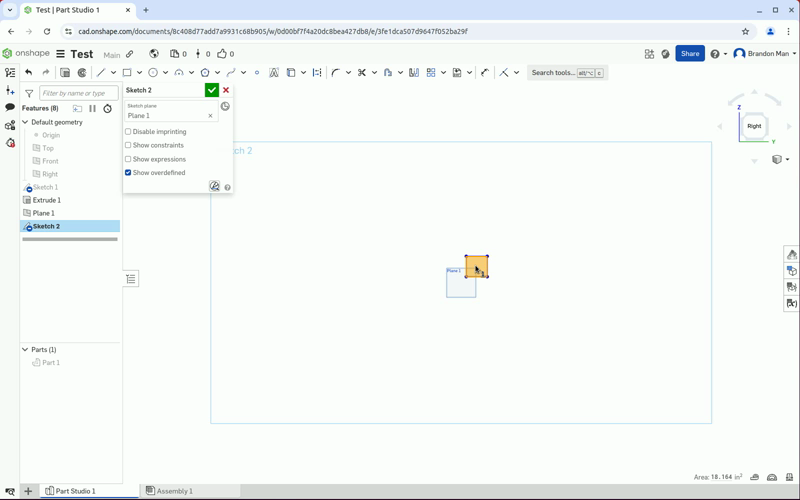
mouse_move(73, 352)
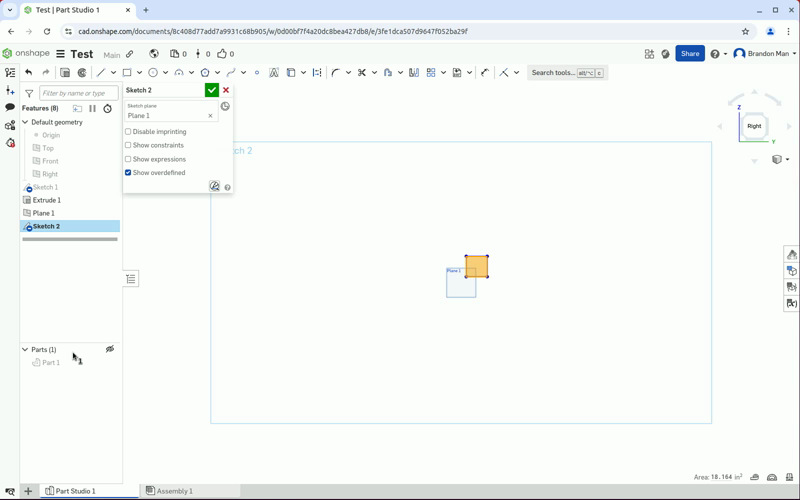
key(shift+y)
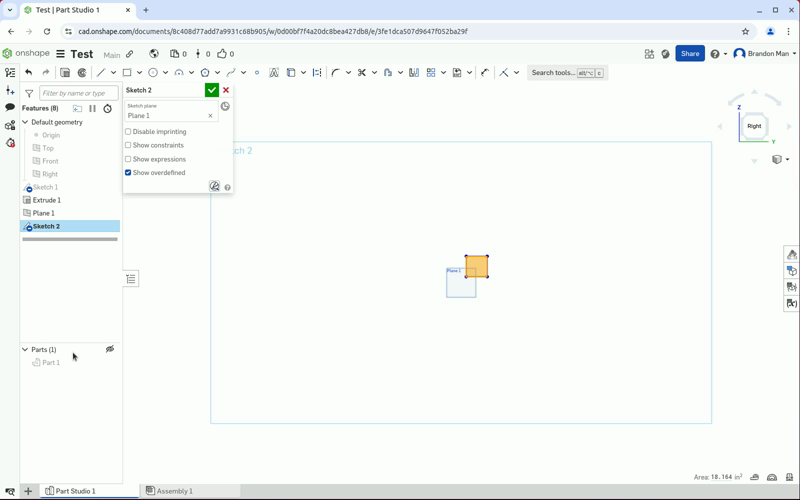
key(shift+e)
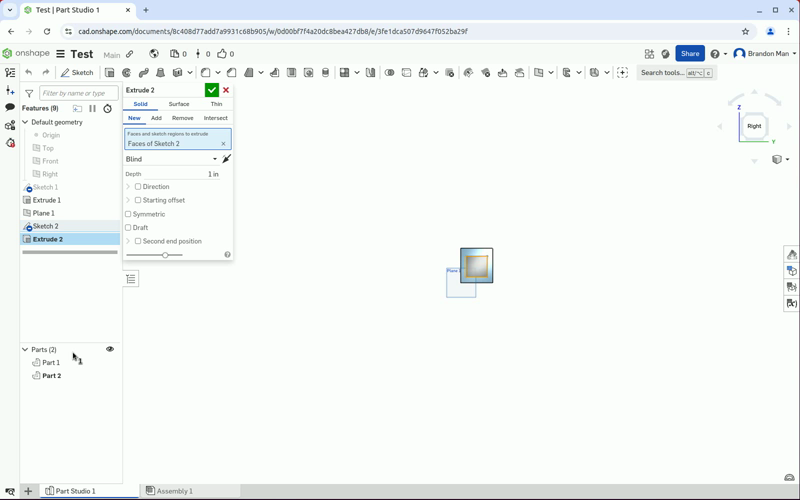
mouse_move(143, 106)
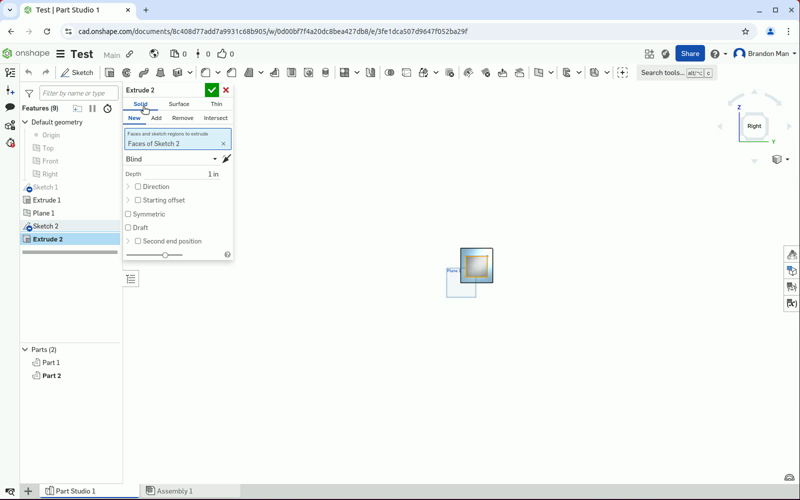
click(143, 106)
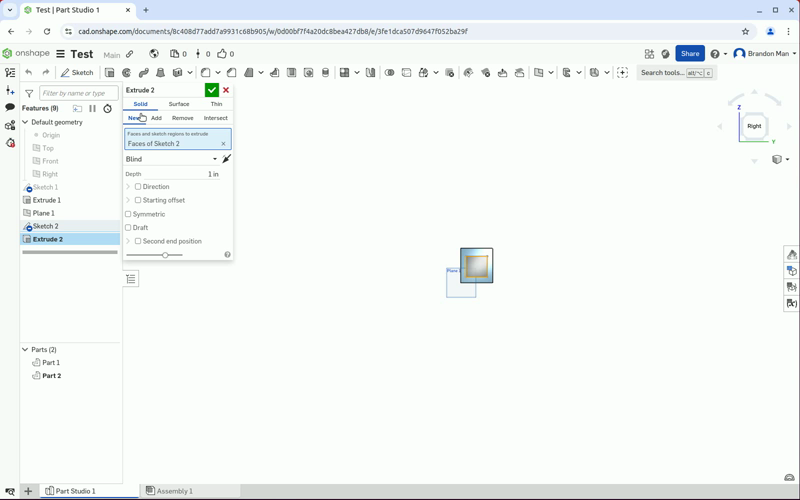
mouse_move(137, 120)
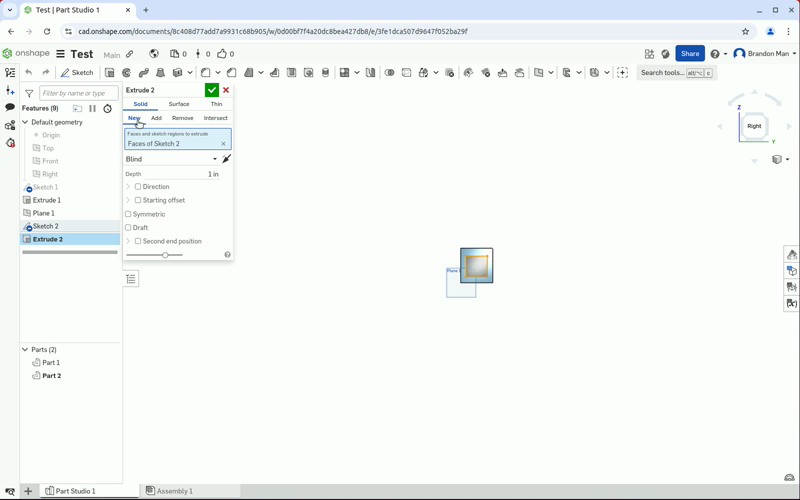
click(137, 120)
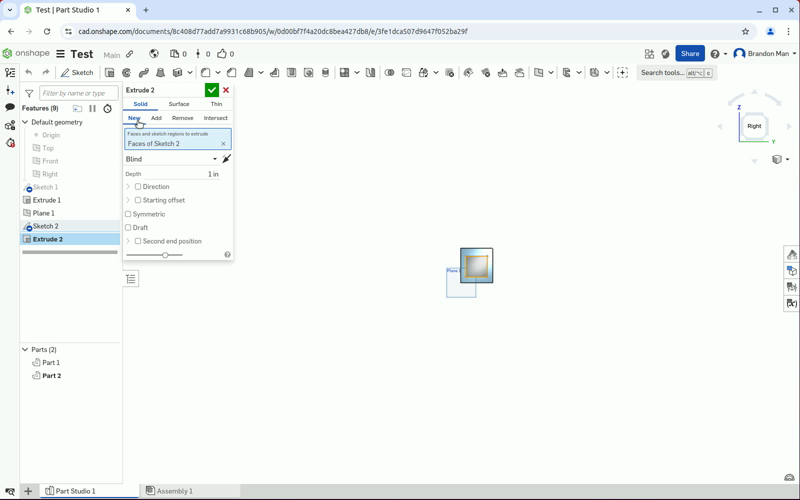
key(tab, 4)
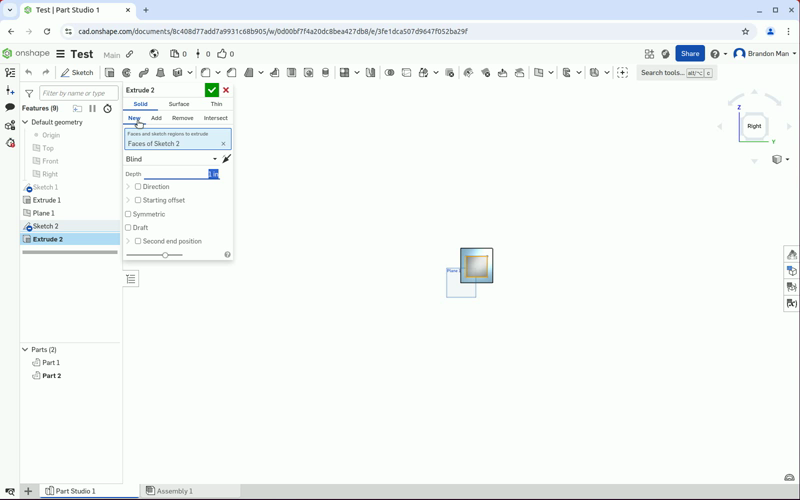
text(-30.811)
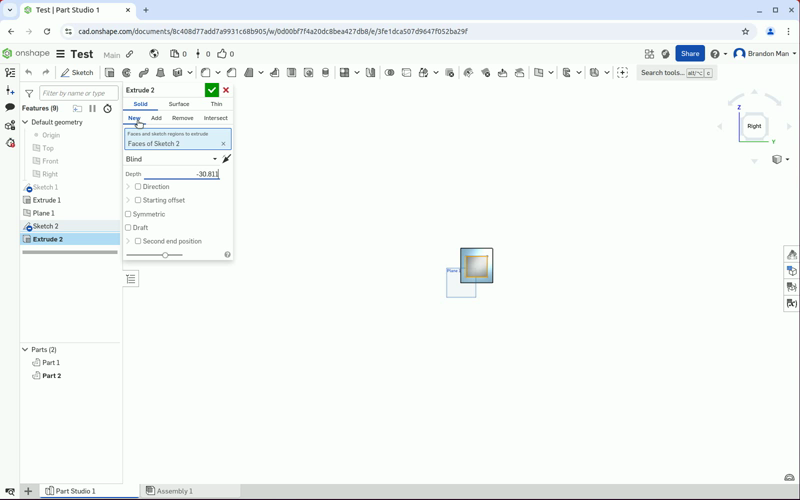
key(enter)
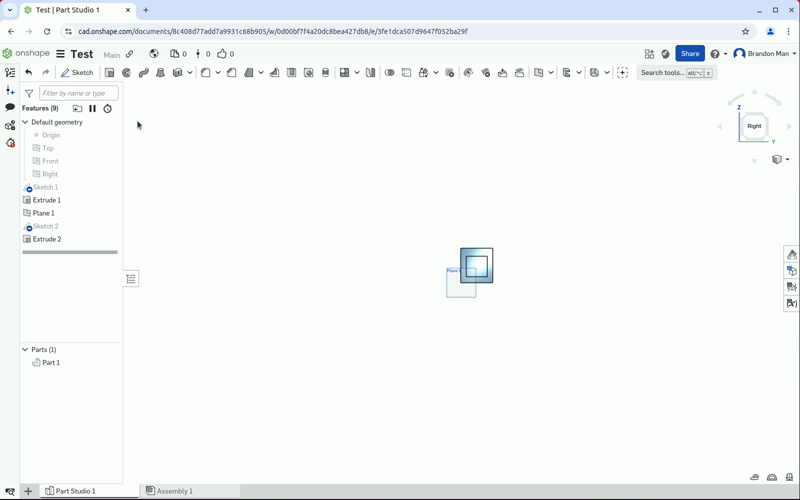
key(shift+h)
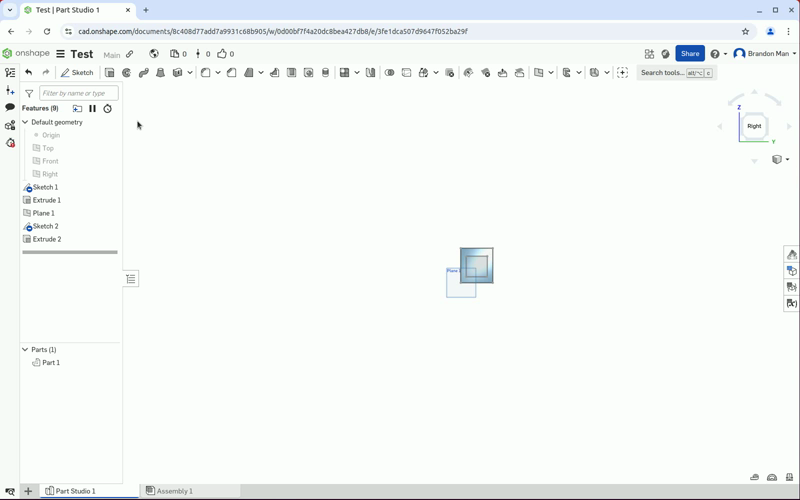
key(shift+h)
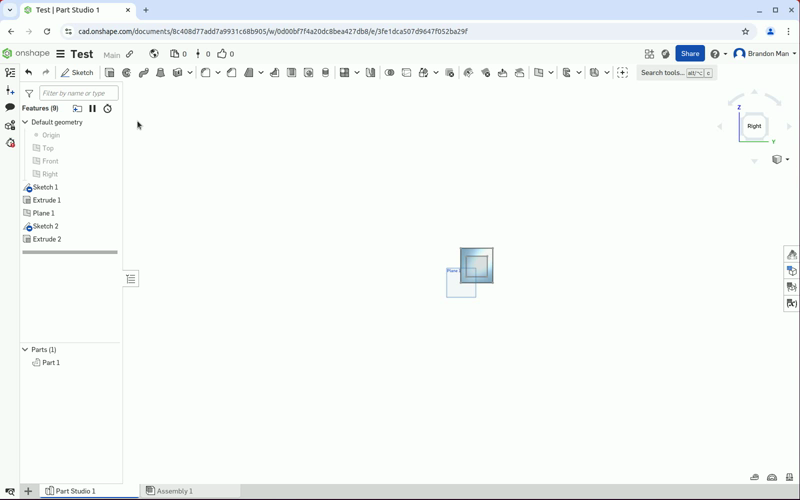
key(shift+7)
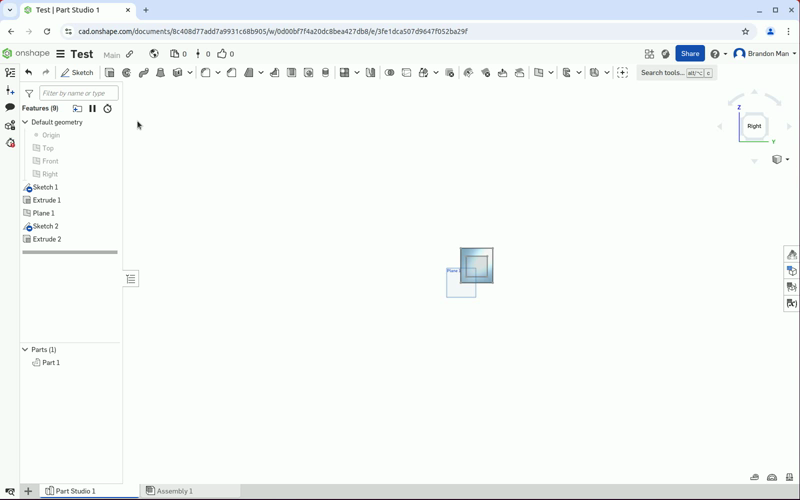
key(right, 2)
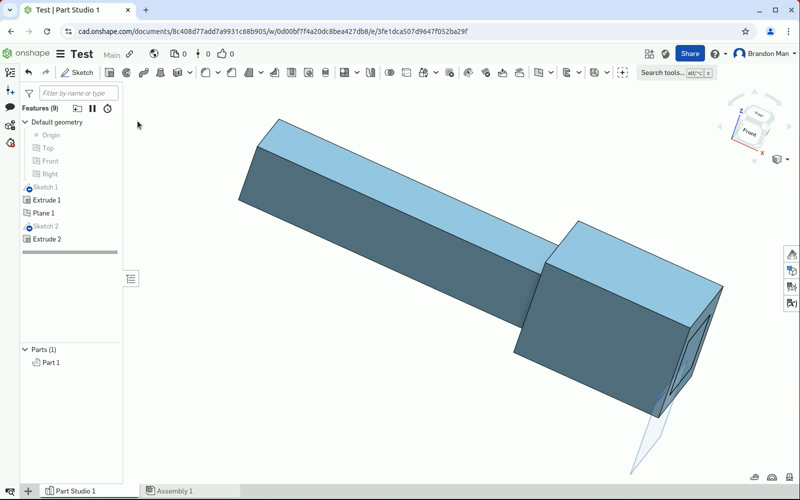
key(down, 2)
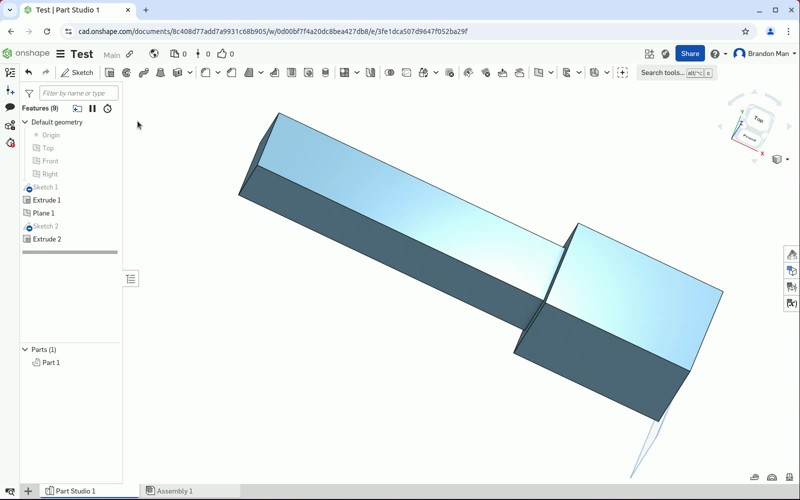
key(up, 2)
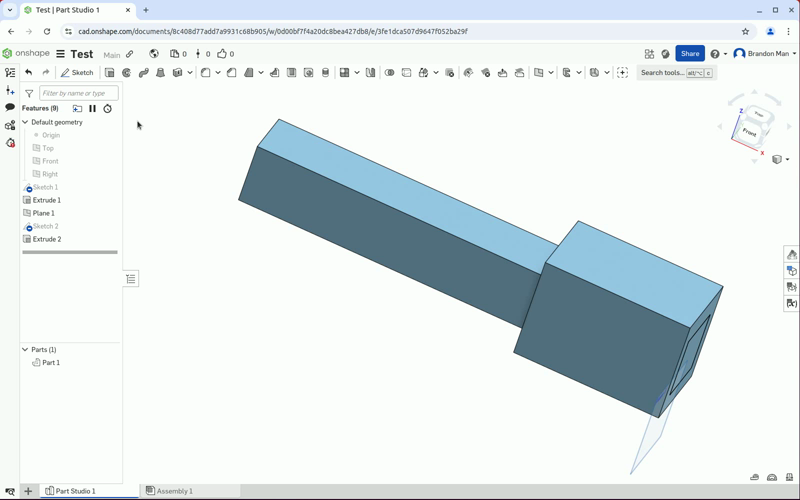
key(left, 2)
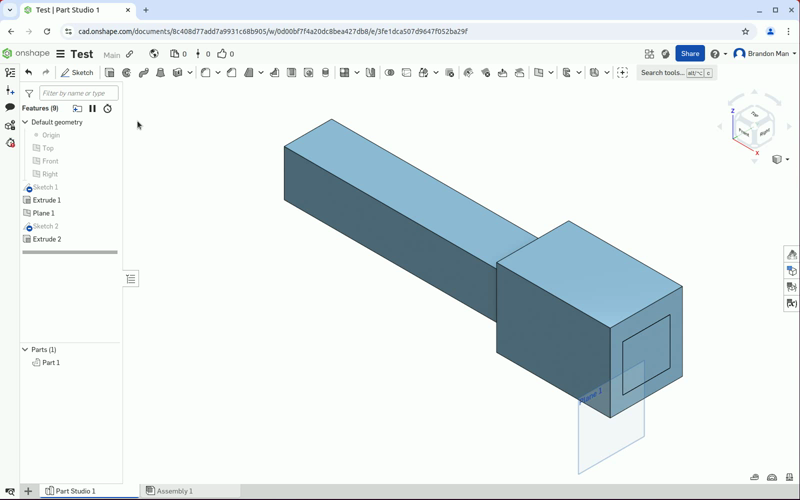
mouse_move(73, 189)
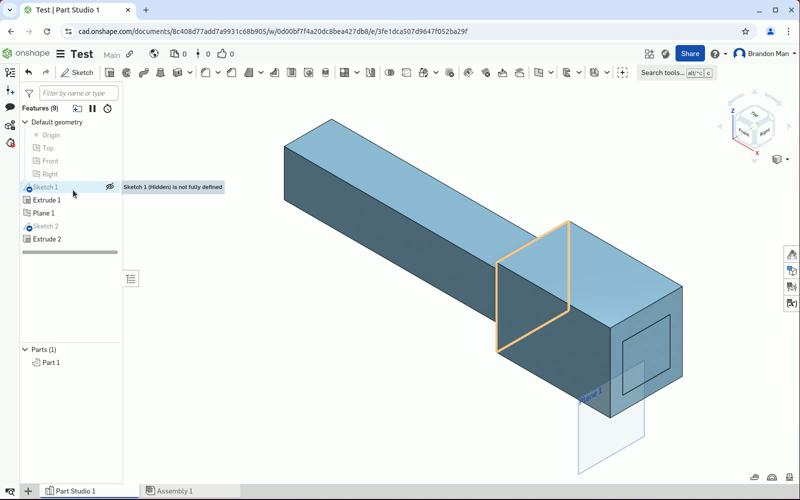
click(73, 189)